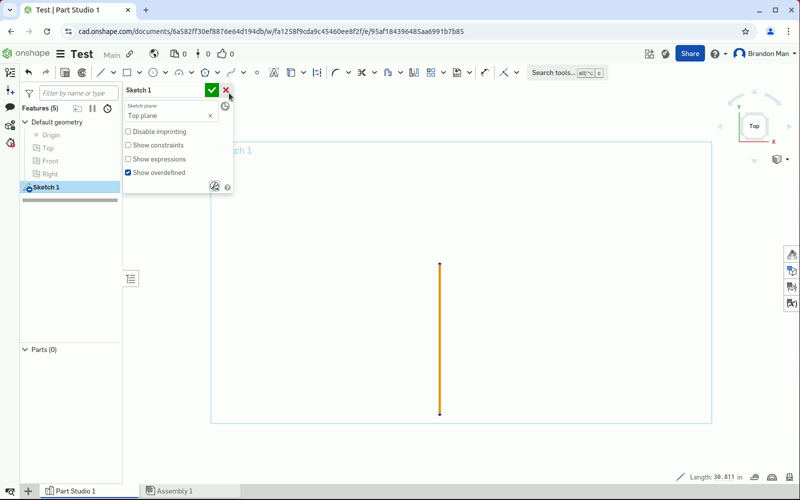
key(shift+h)
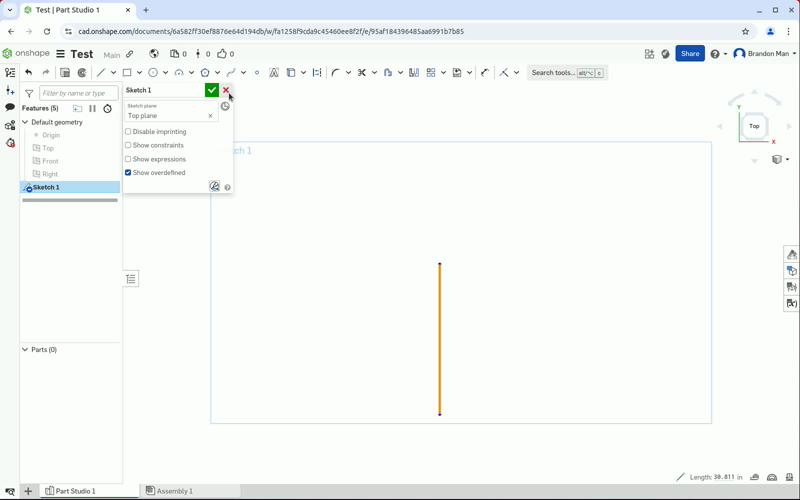
key(shift+s)
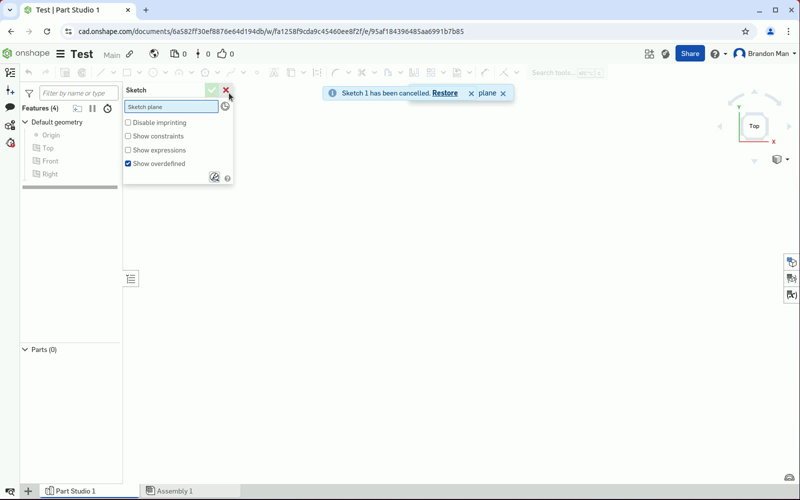
mouse_move(73, 150)
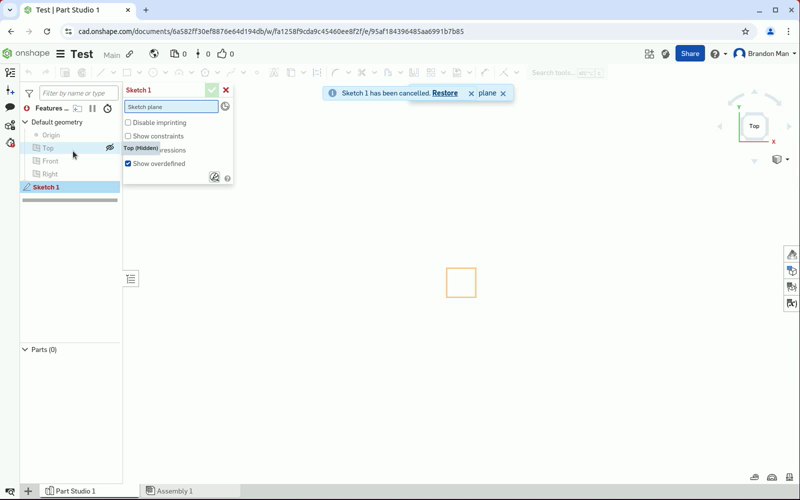
click(73, 150)
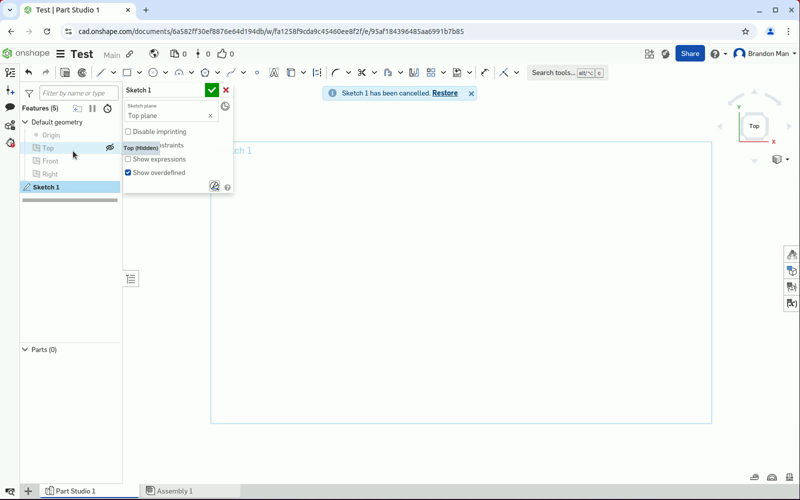
mouse_move(73, 352)
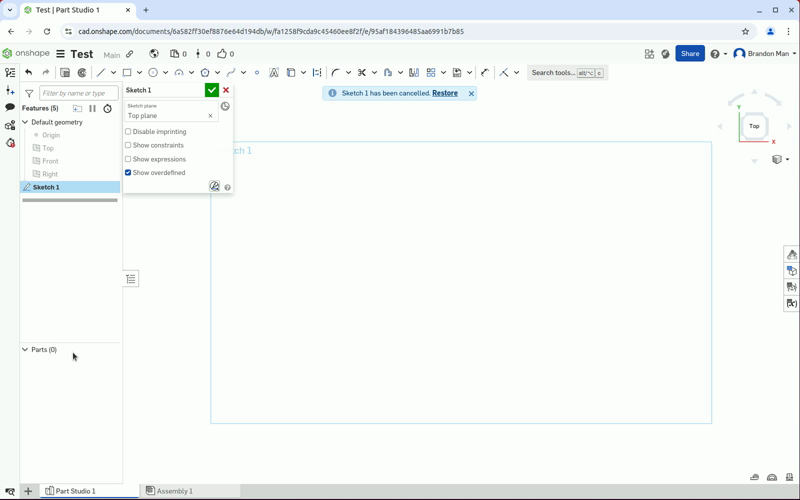
key(y)
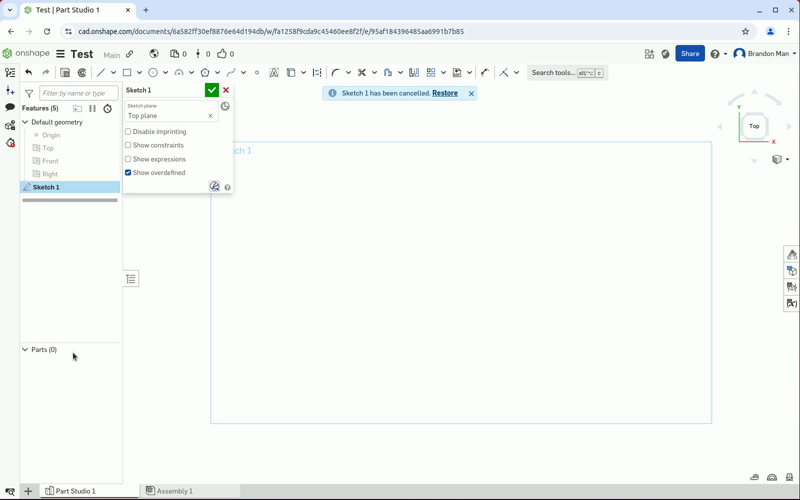
key(l)
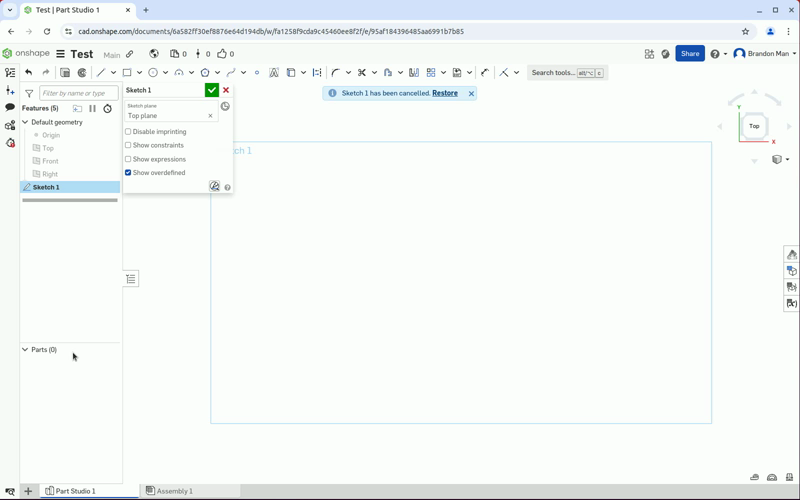
key_down(shift)
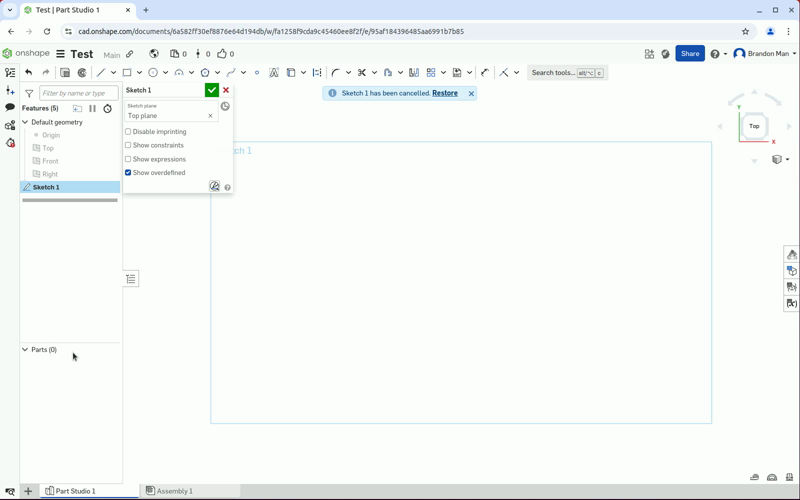
mouse_move(460, 282)
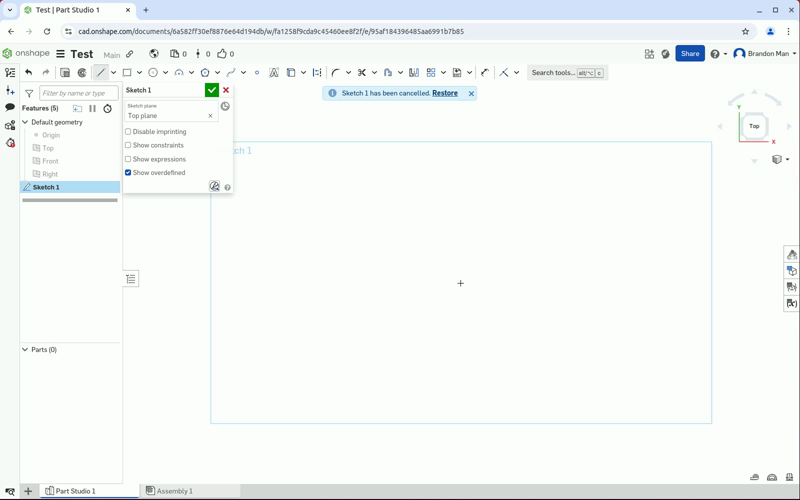
click(460, 282)
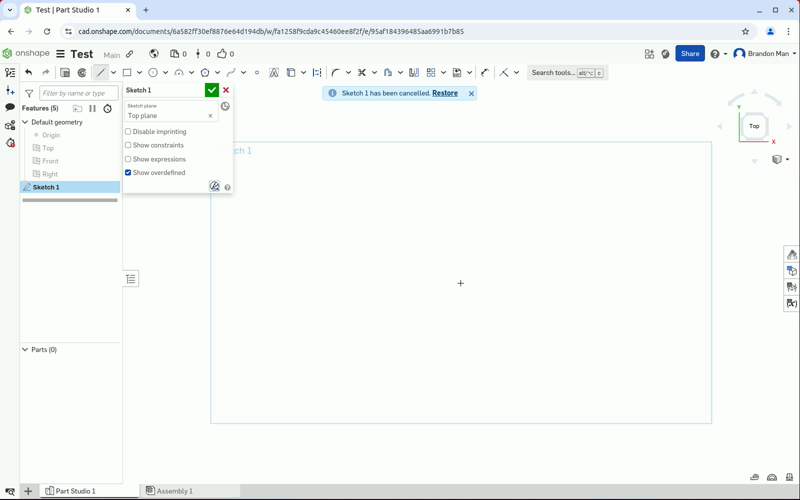
key_up(shift)
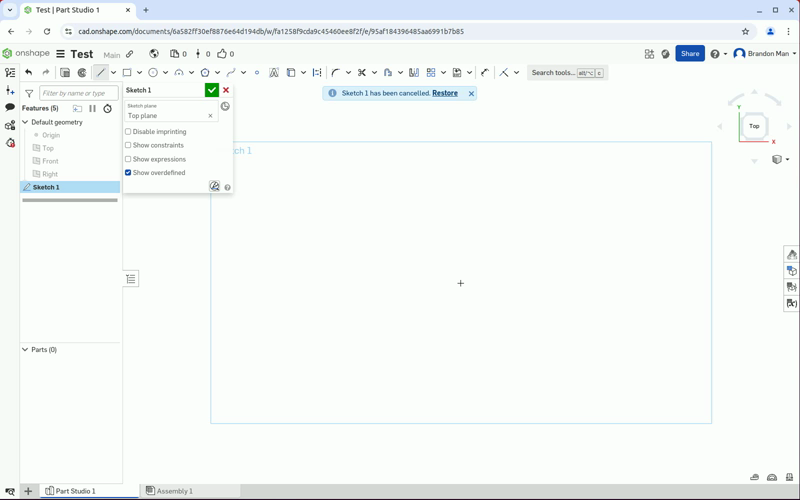
key_down(shift)
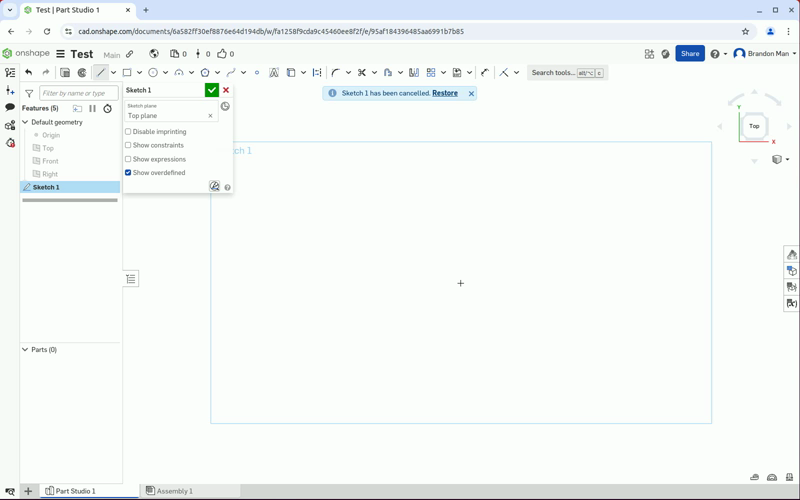
mouse_move(573, 245)
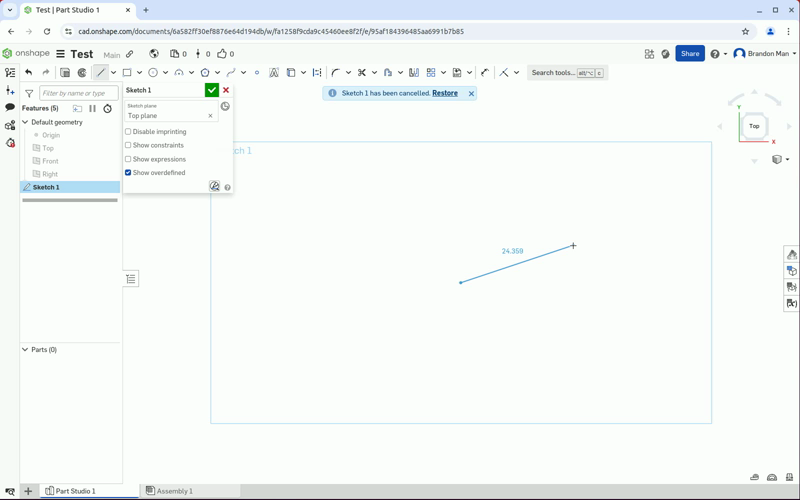
click(573, 245)
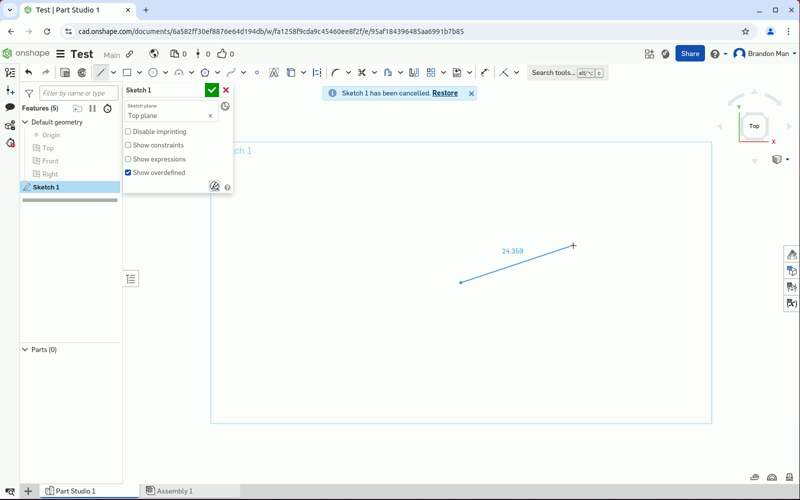
key_up(shift)
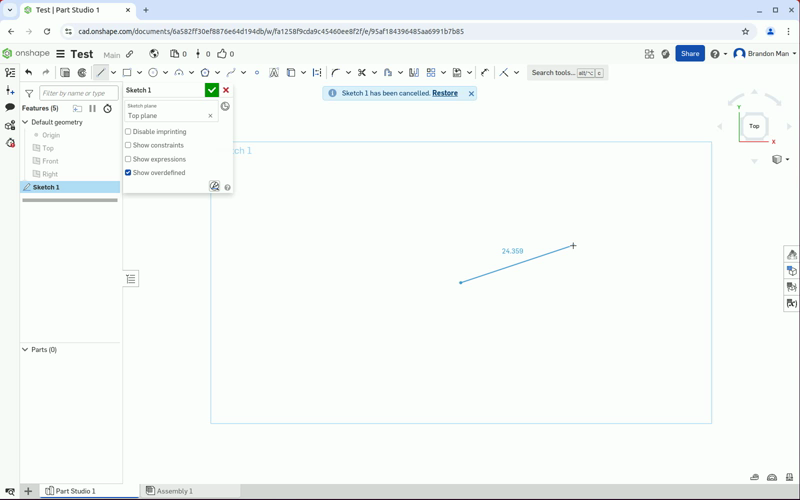
key_down(shift)
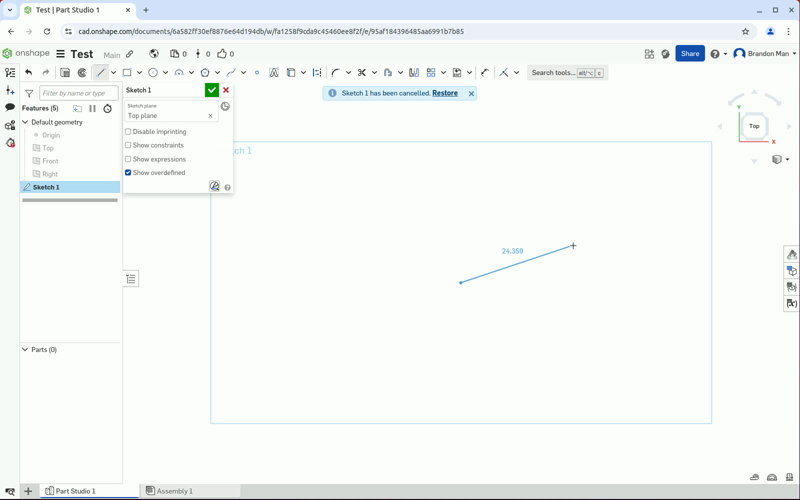
mouse_move(589, 245)
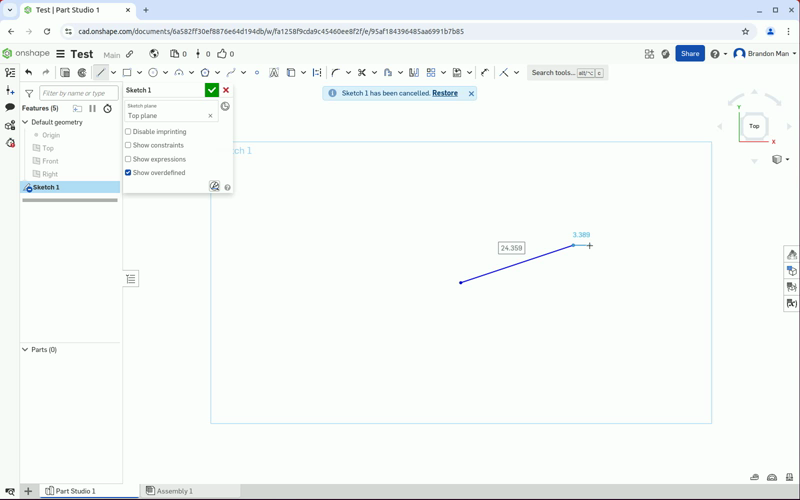
mouse_move(573, 189)
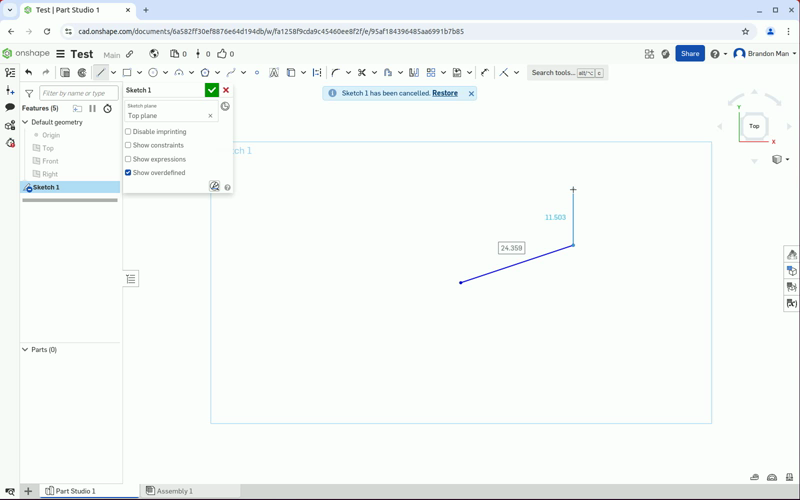
click(573, 189)
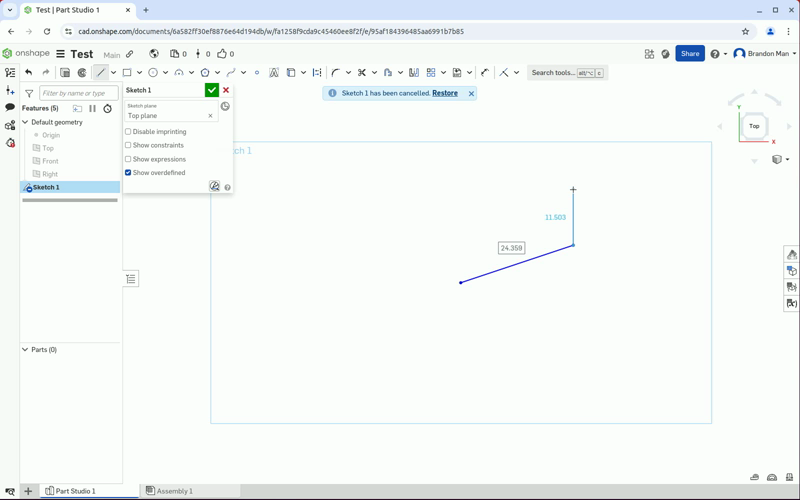
key_up(shift)
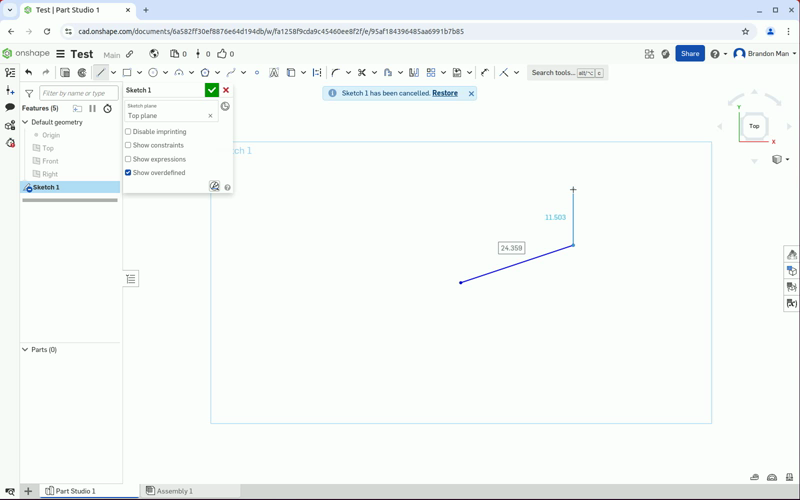
key_down(shift)
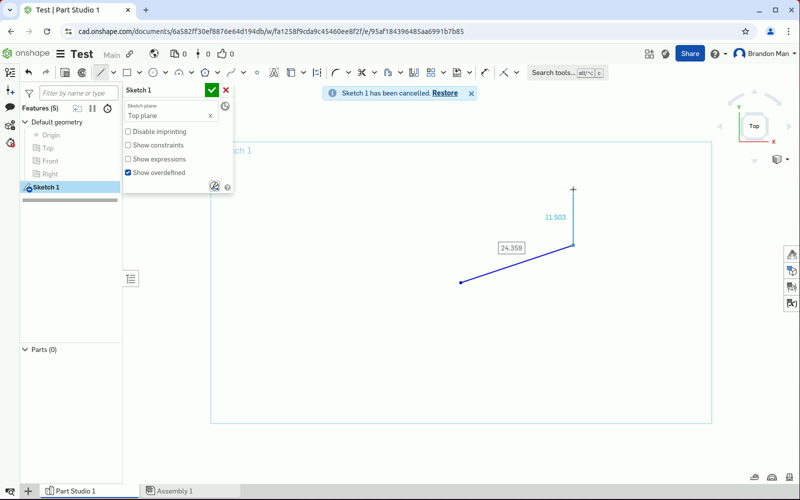
mouse_move(460, 189)
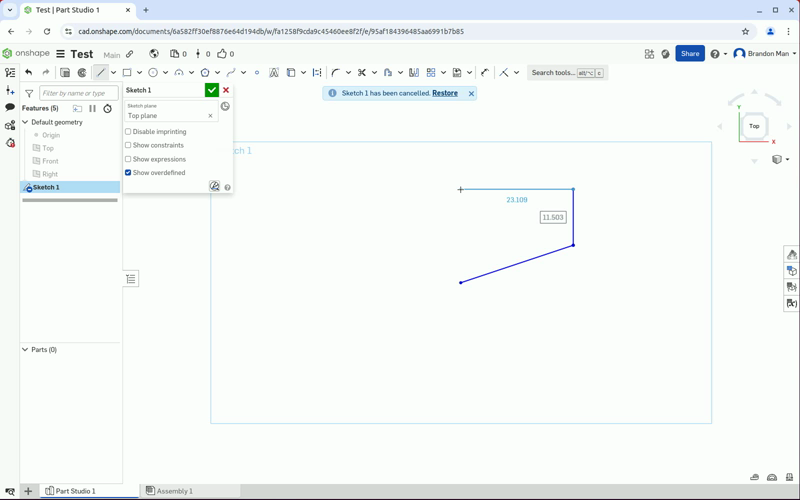
click(460, 189)
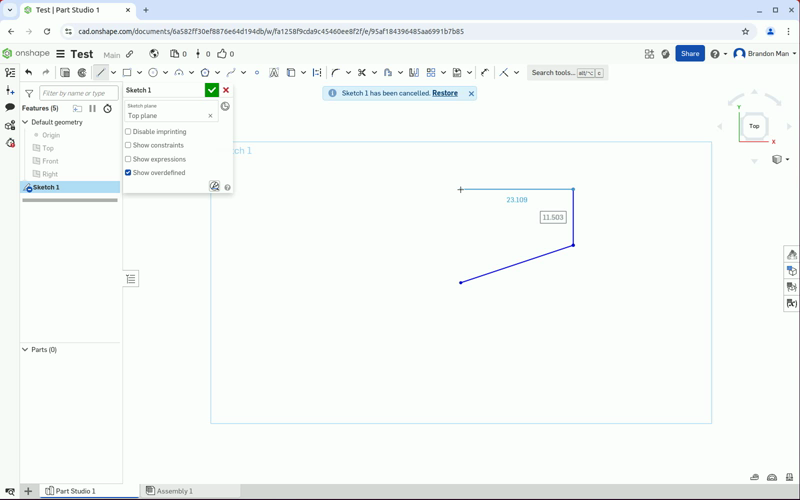
key_up(shift)
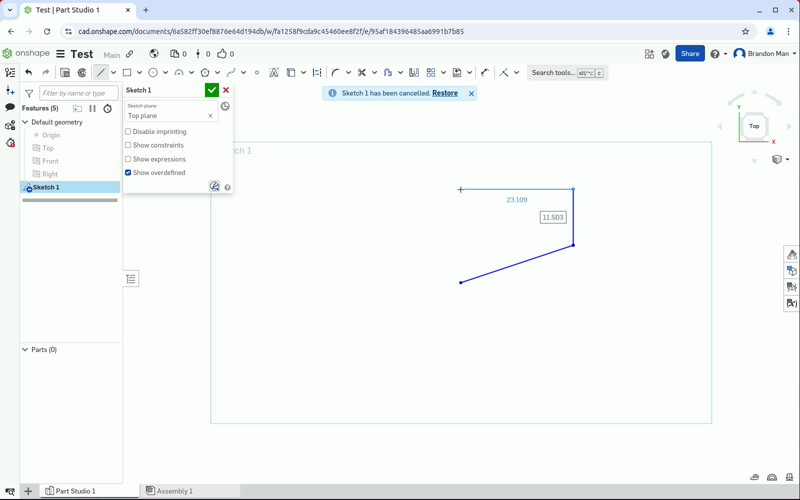
key_down(shift)
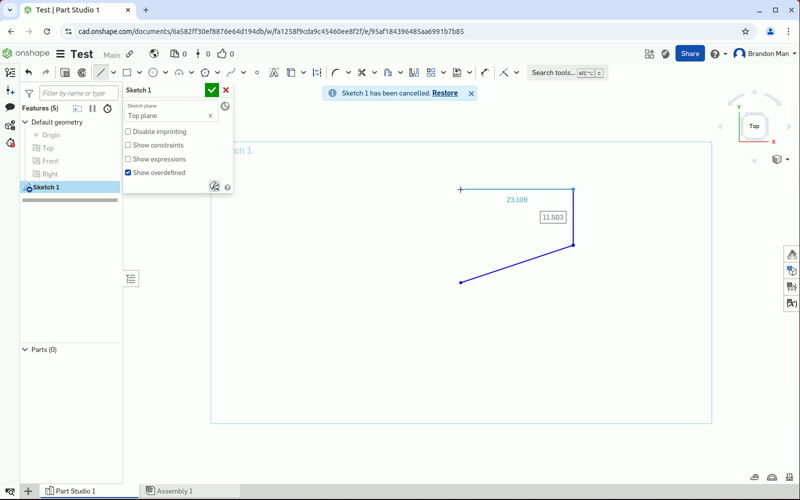
mouse_move(460, 282)
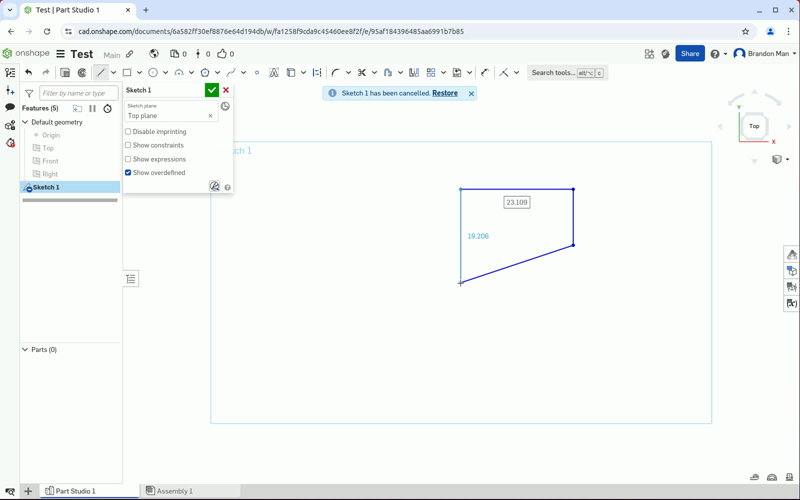
key_up(shift)
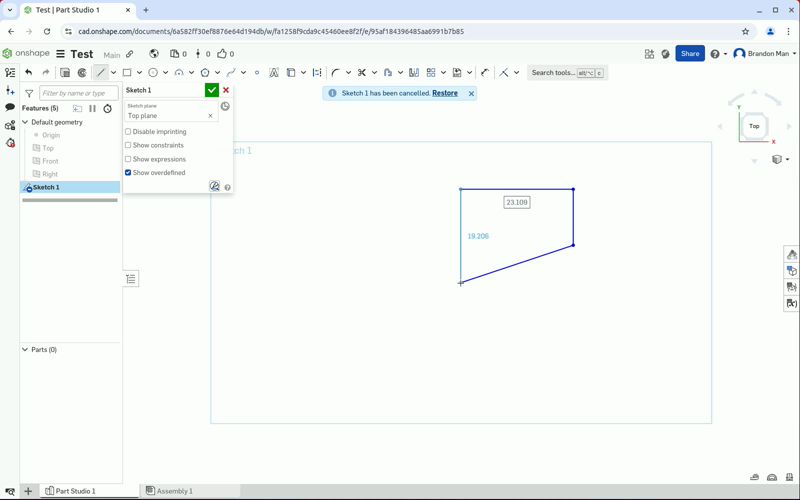
click(460, 282)
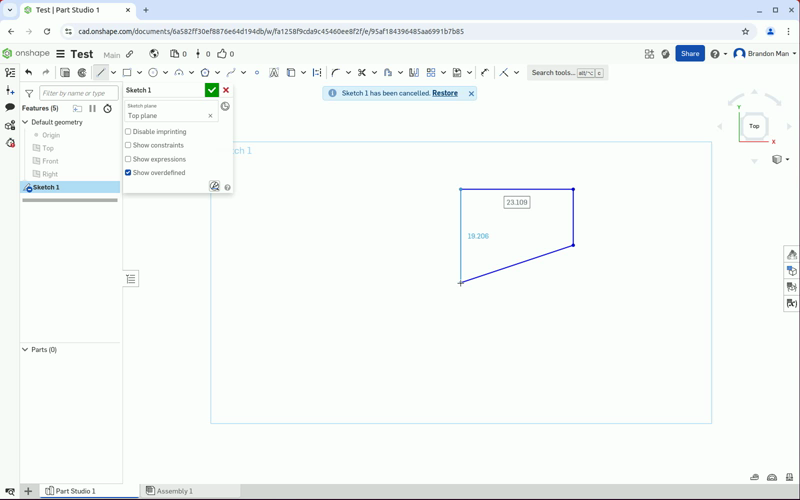
key(esc)
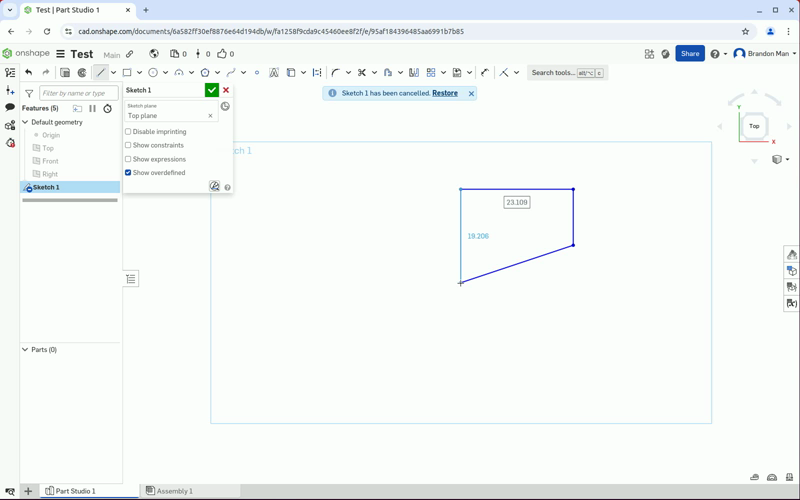
mouse_move(514, 251)
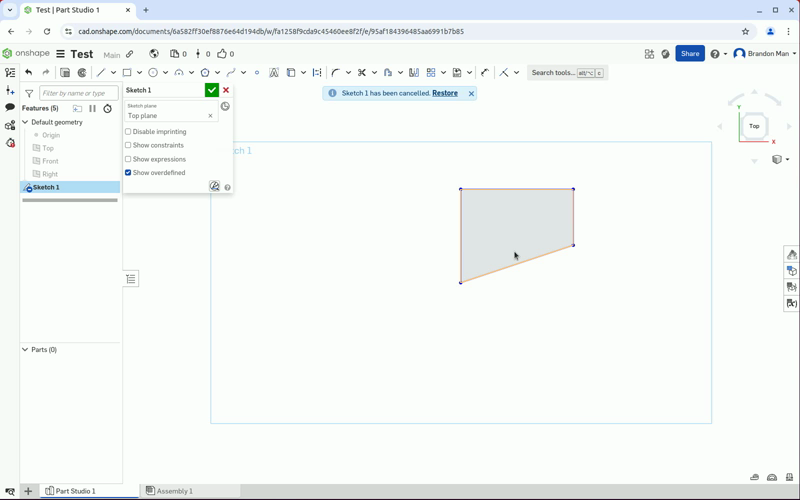
click(514, 251)
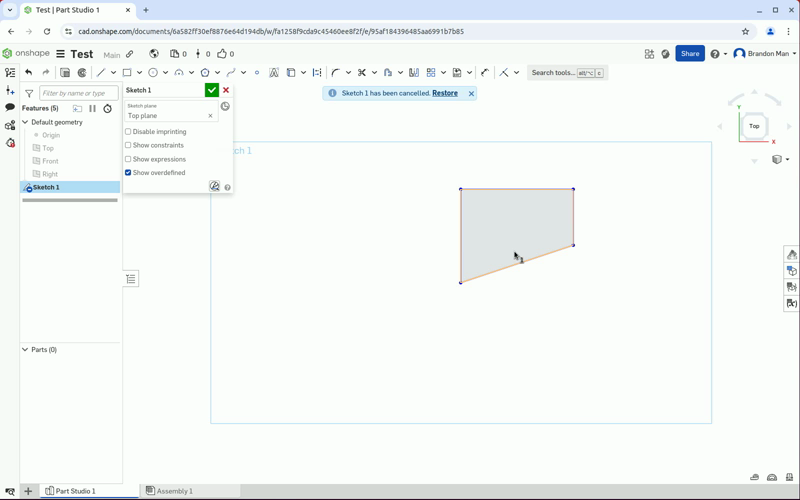
mouse_move(73, 352)
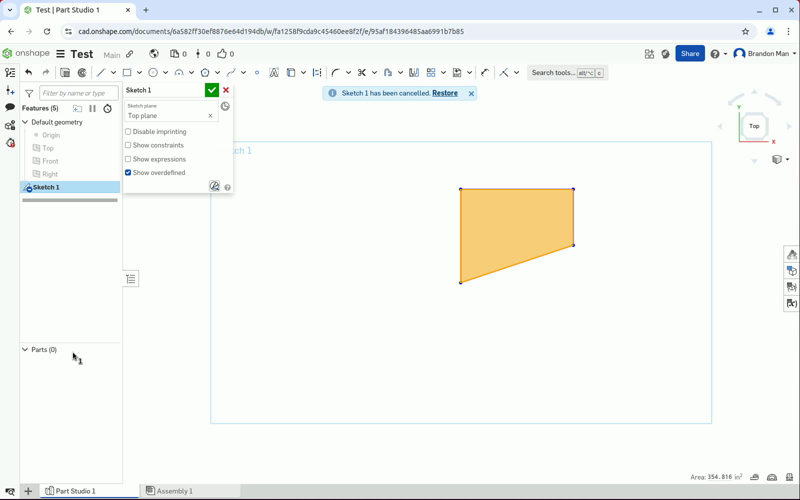
key(shift+y)
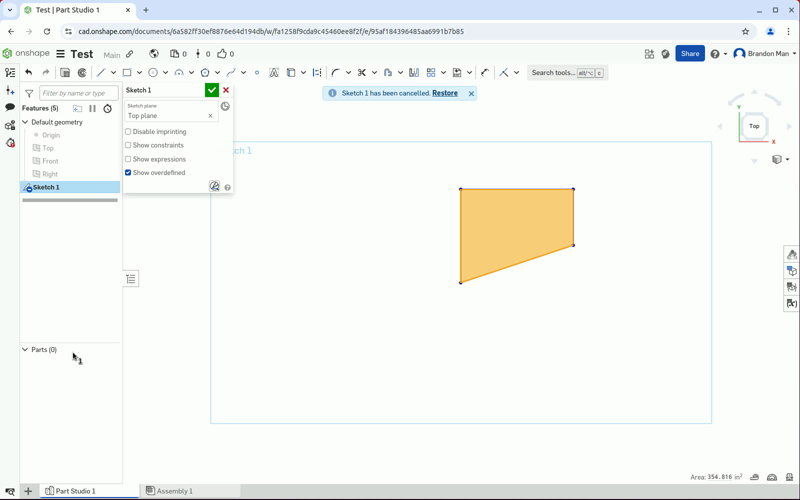
key(shift+e)
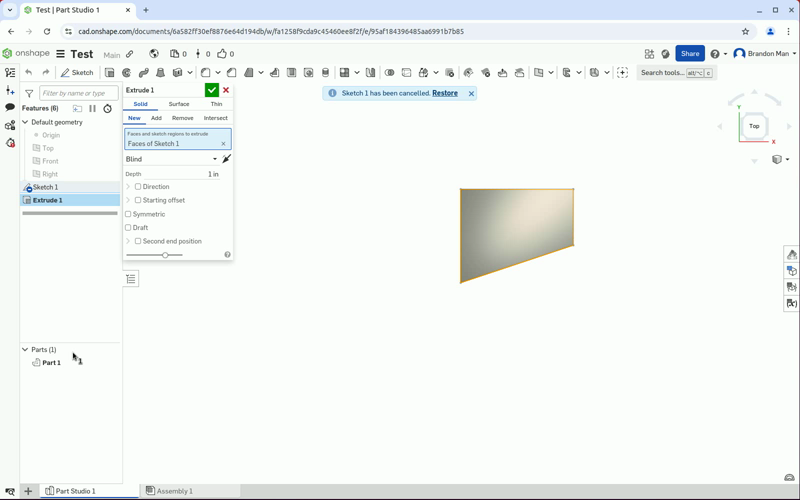
mouse_move(143, 106)
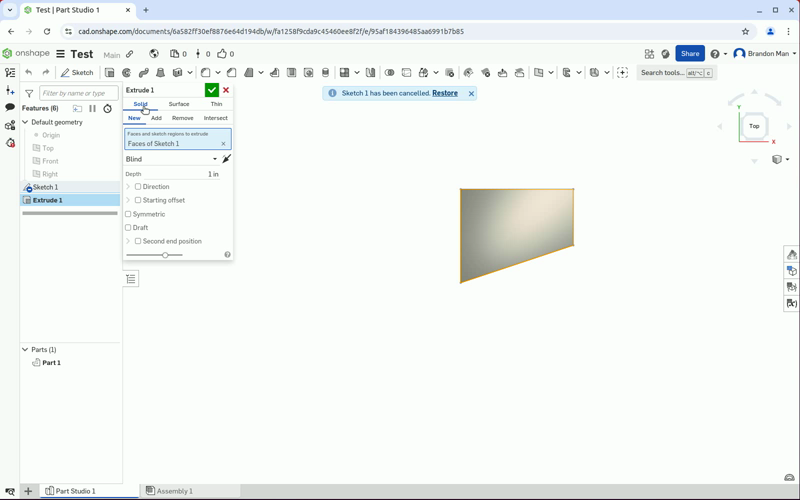
click(143, 106)
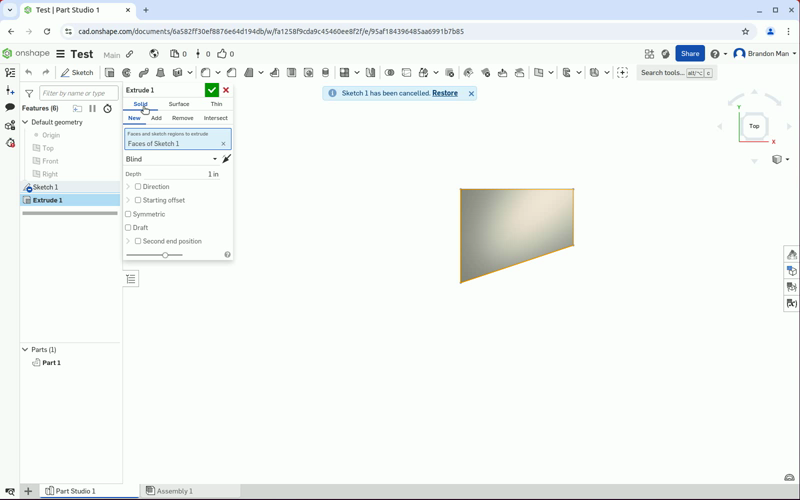
mouse_move(137, 120)
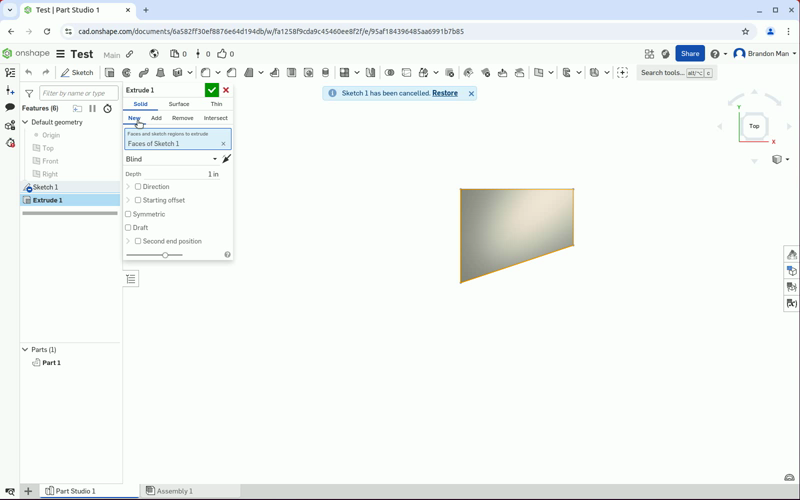
click(137, 120)
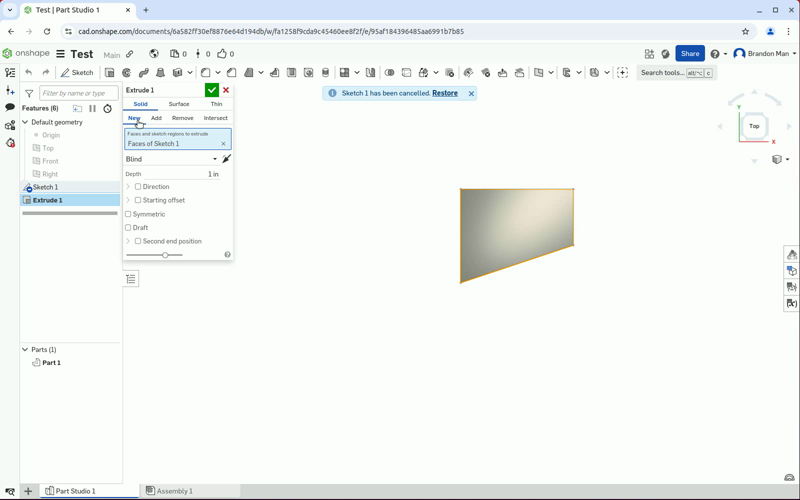
key(tab, 4)
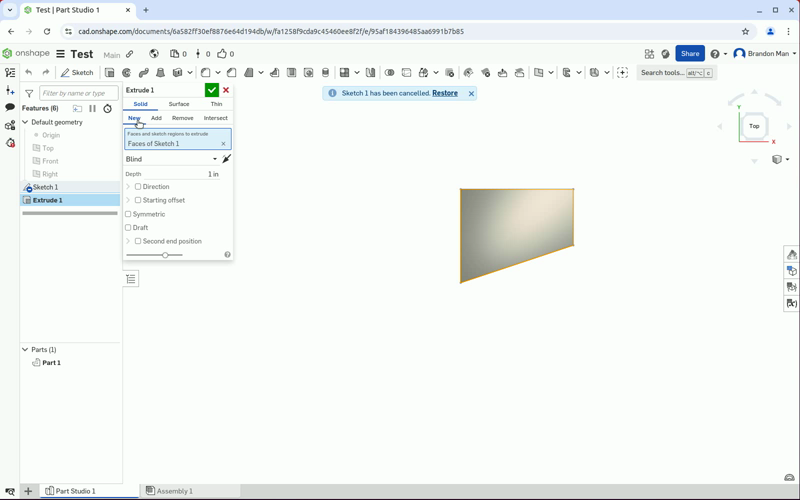
text(15.405)
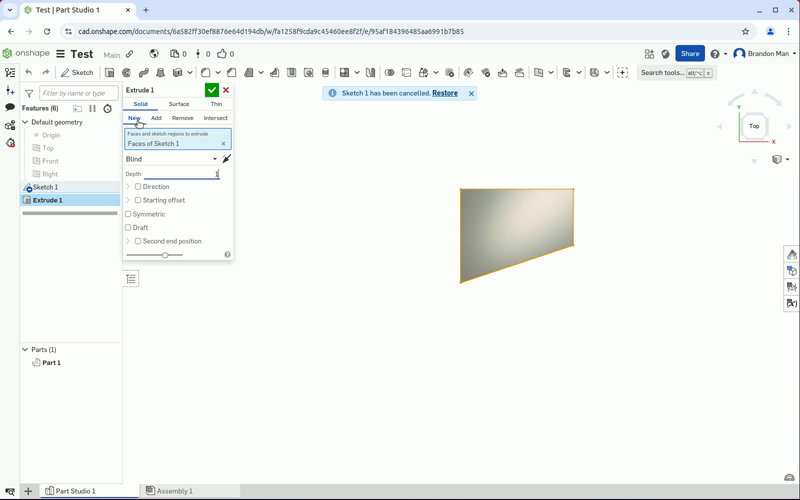
key(enter)
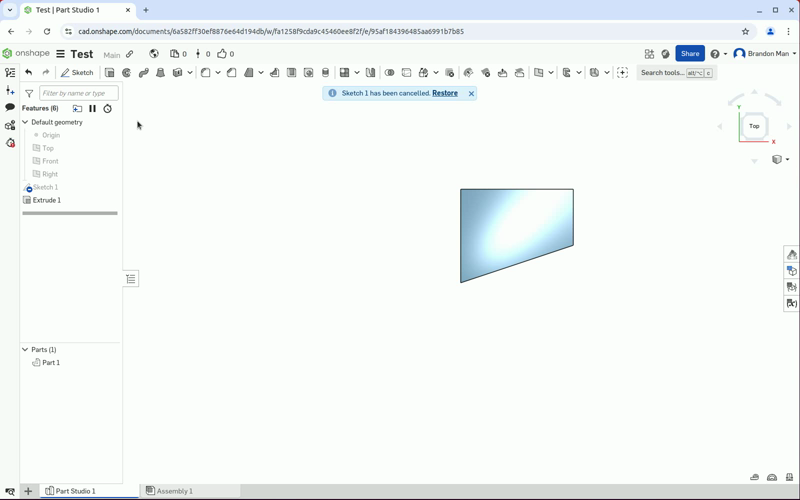
key(shift+h)
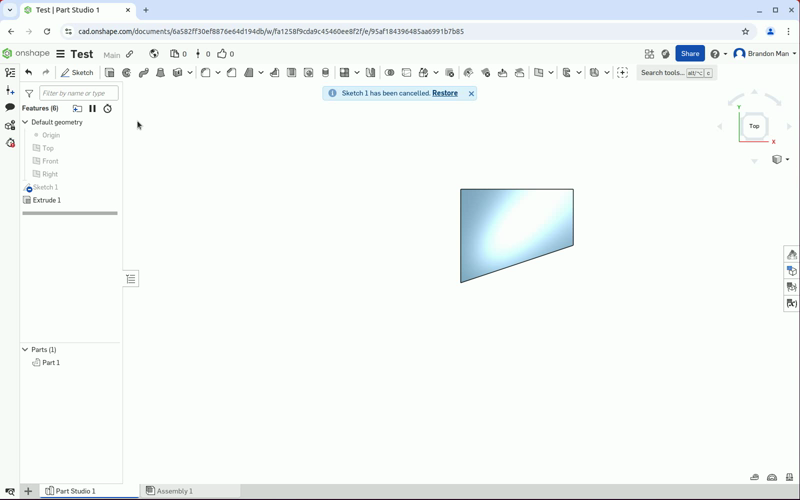
key(shift+h)
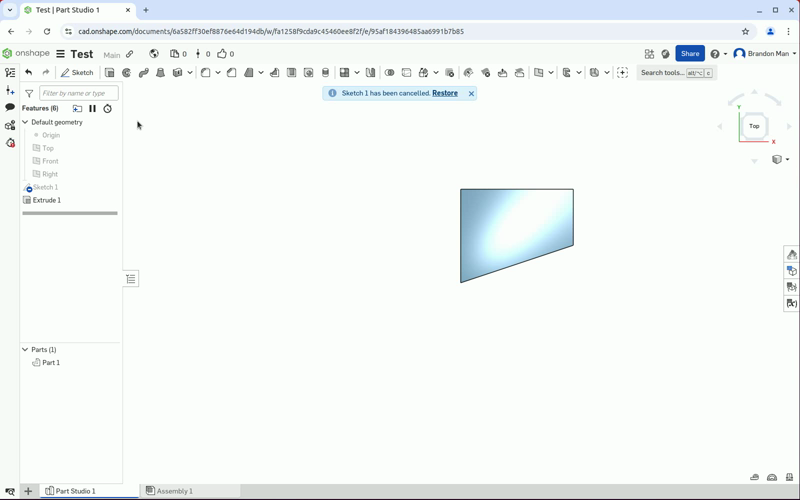
mouse_move(73, 189)
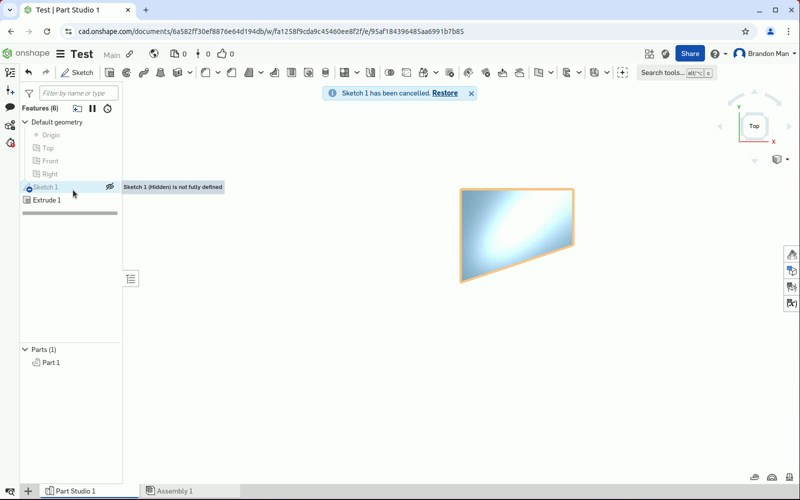
click(73, 189)
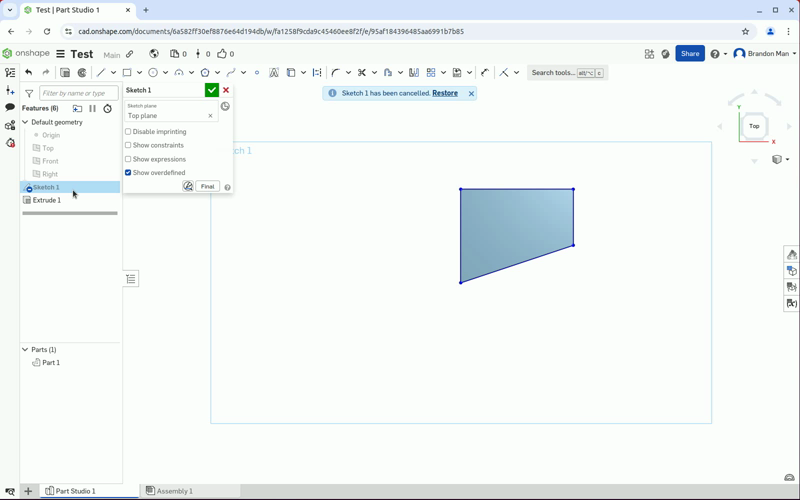
mouse_move(229, 92)
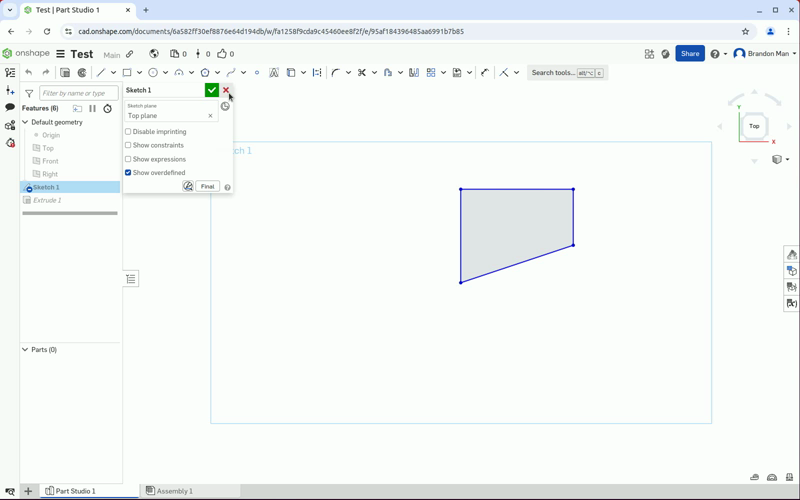
click(229, 92)
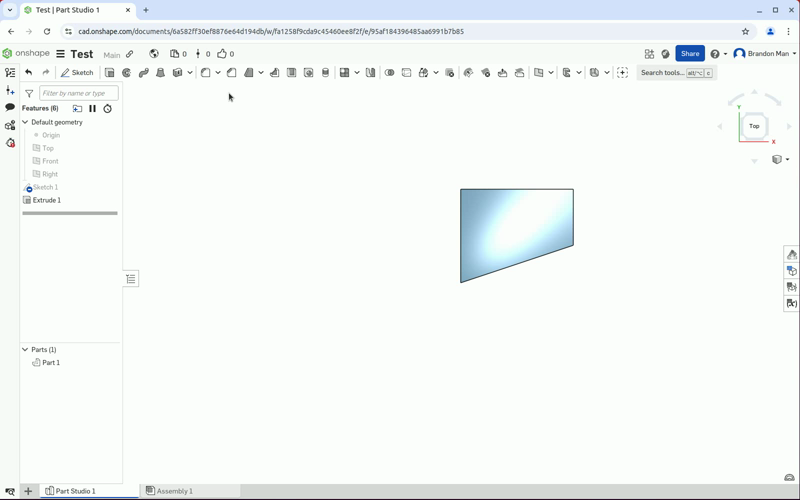
mouse_move(541, 75)
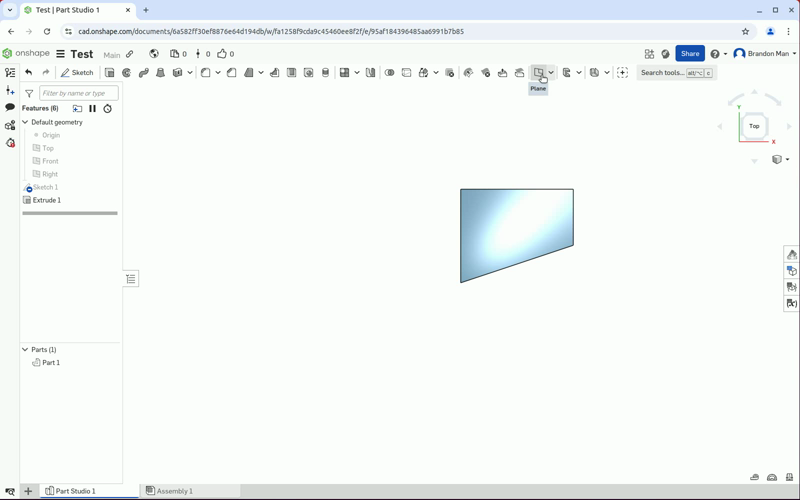
click(541, 75)
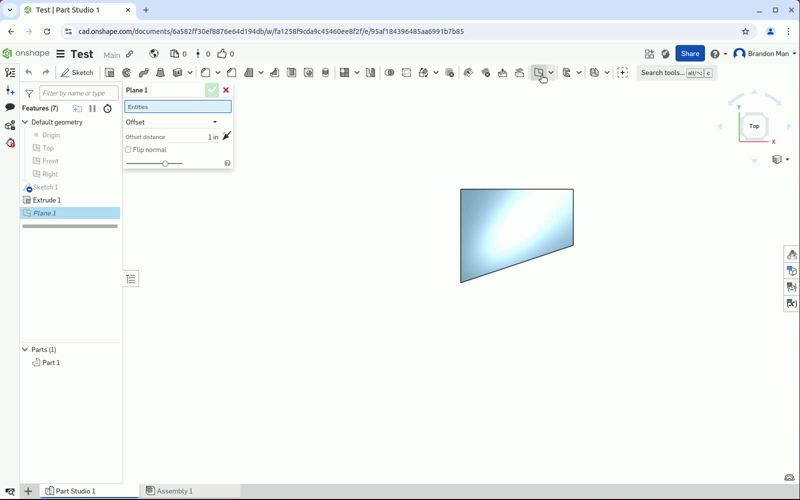
mouse_move(73, 150)
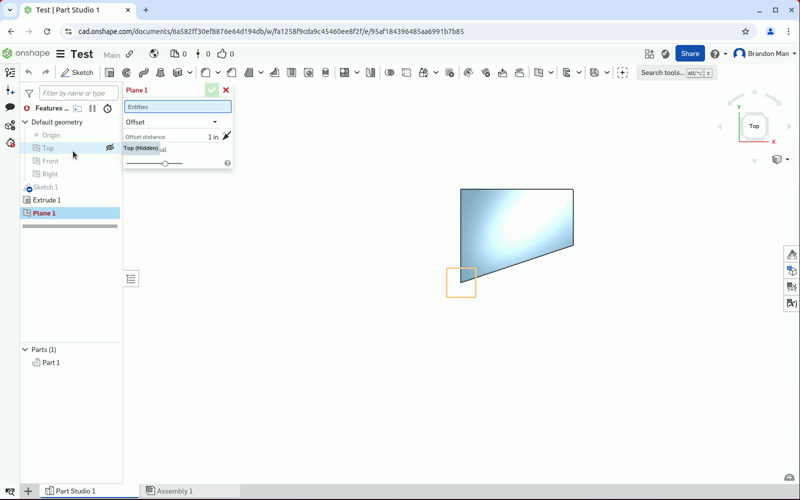
click(73, 150)
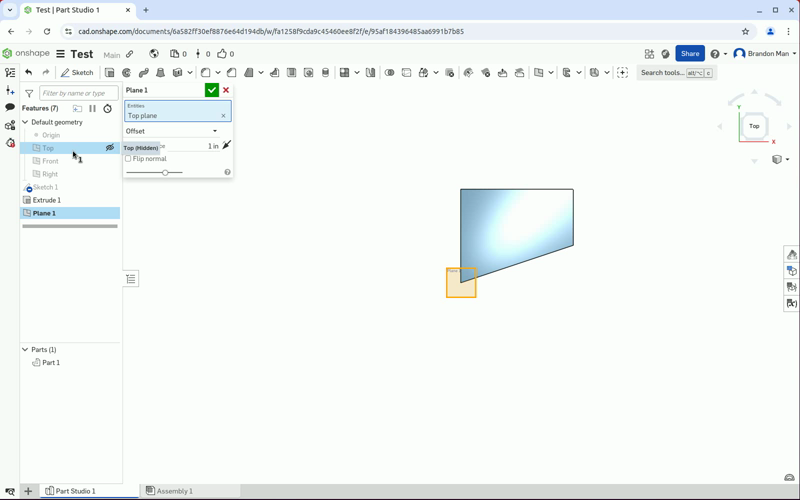
key(tab, 2)
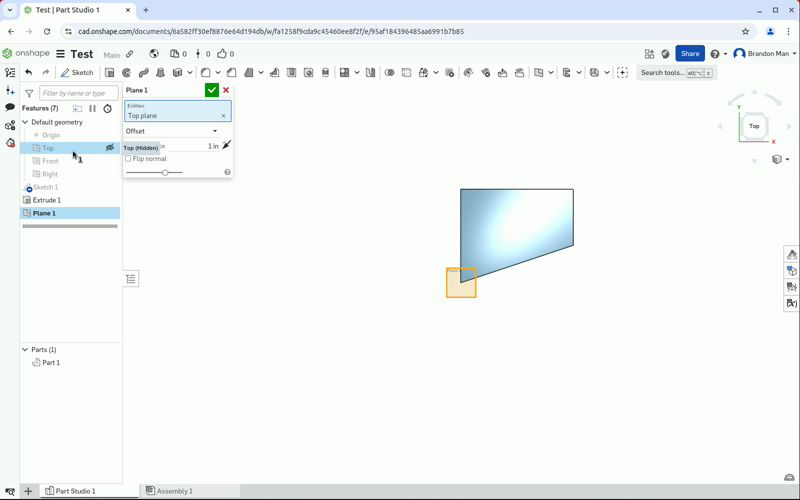
text(15.405)
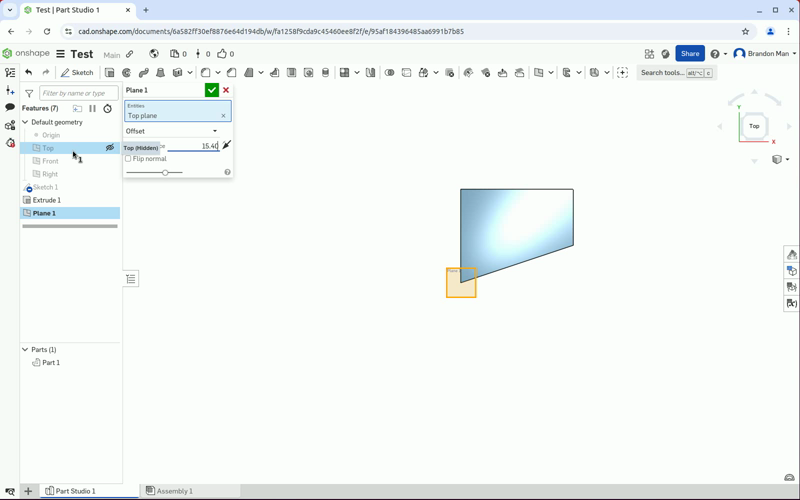
key(enter, 2)
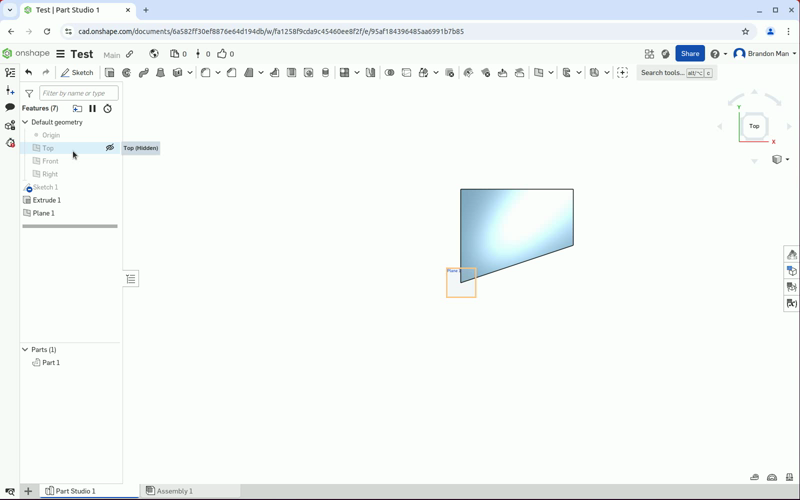
key(shift+s)
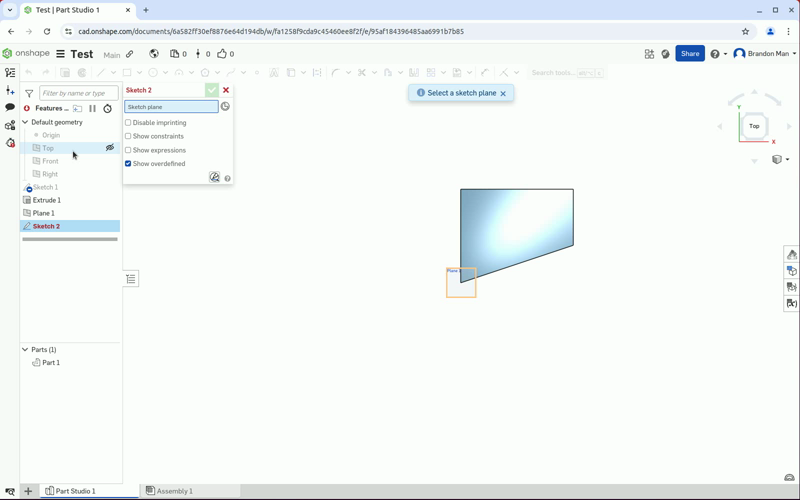
mouse_move(73, 215)
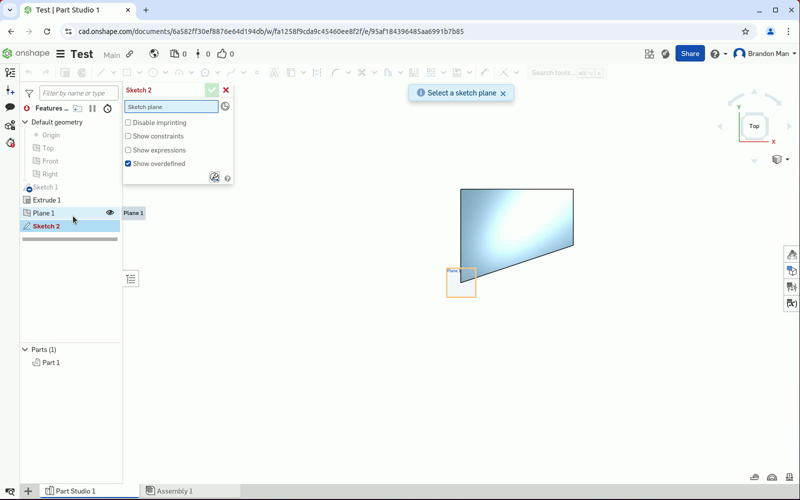
click(73, 215)
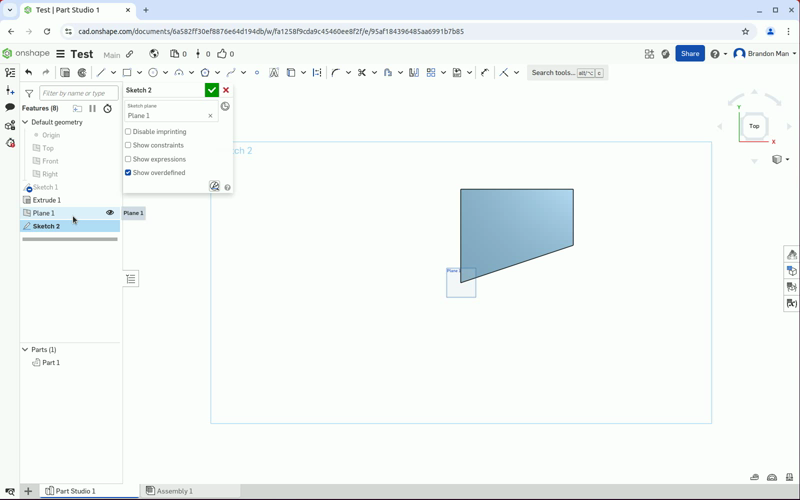
mouse_move(73, 352)
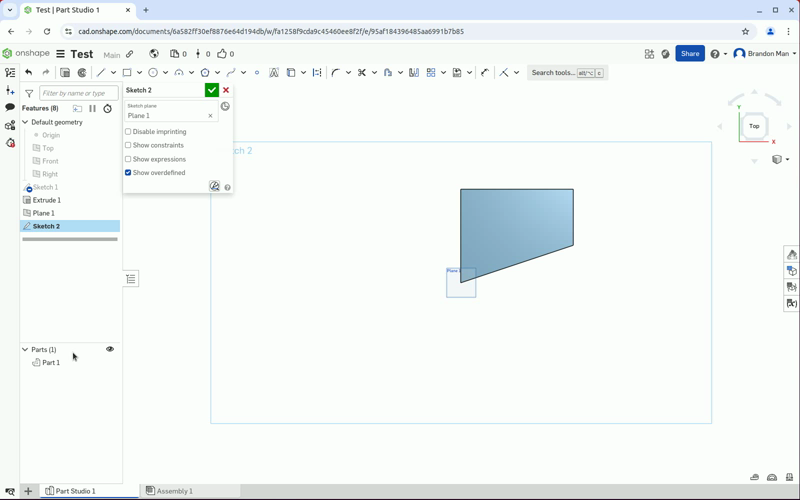
key(y)
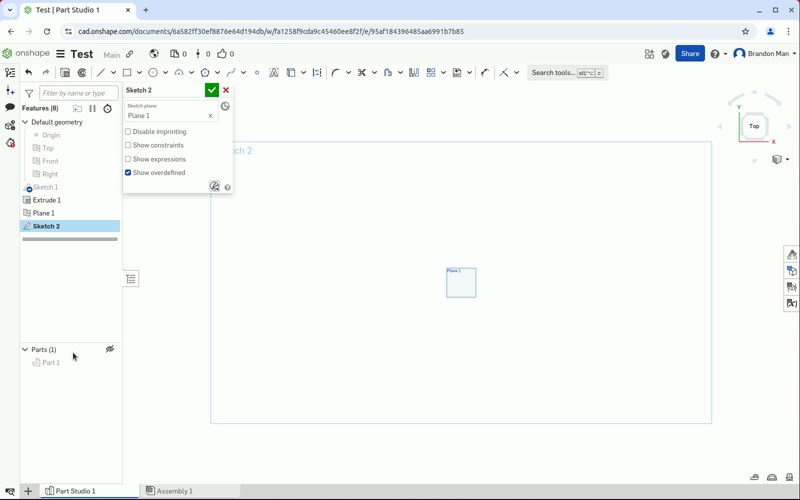
key(l)
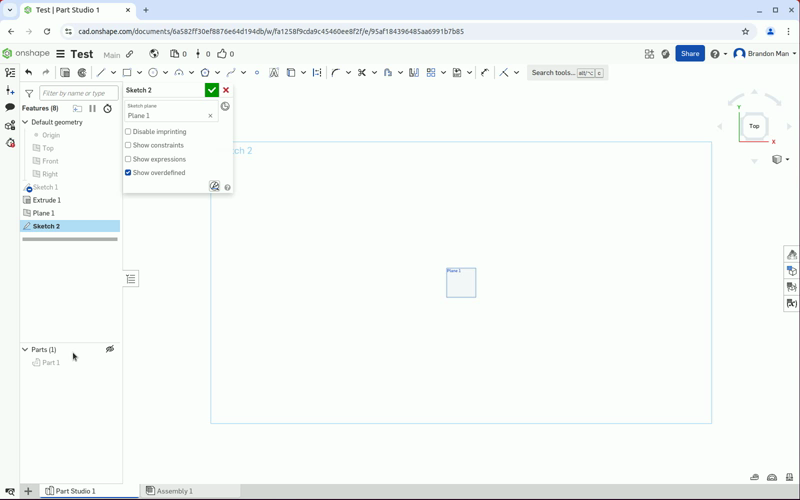
key_down(shift)
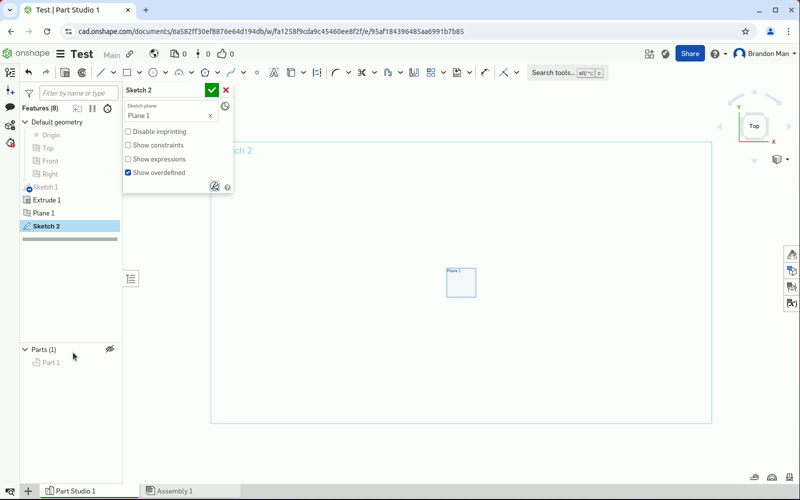
mouse_move(498, 270)
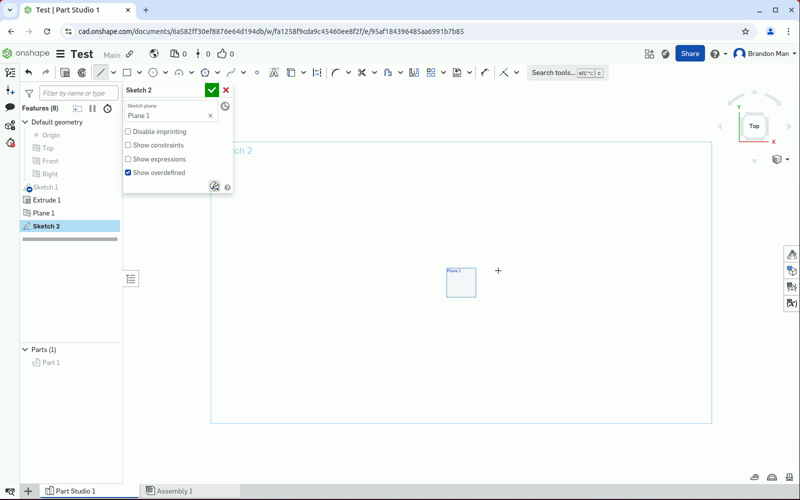
click(498, 270)
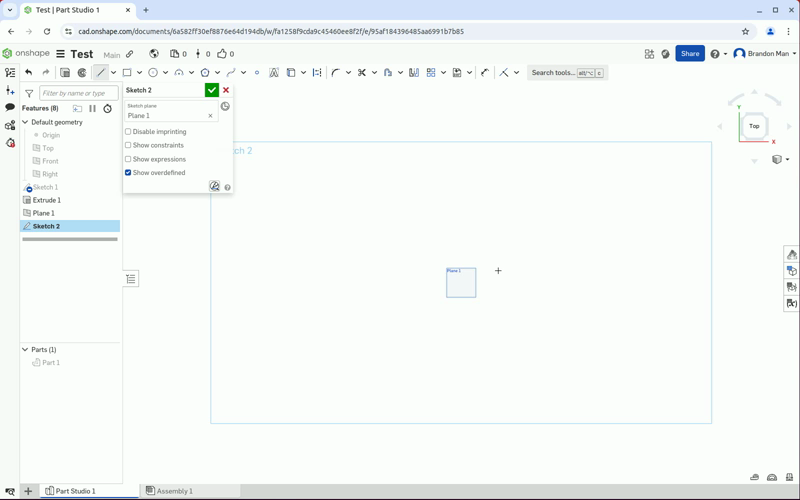
key_up(shift)
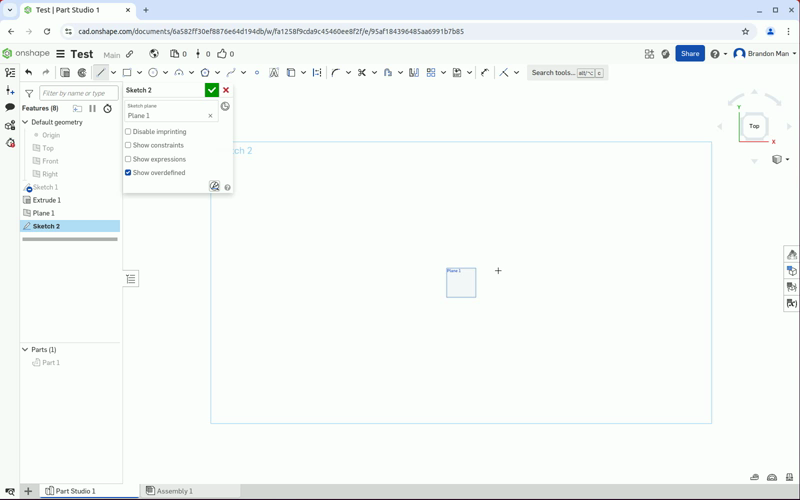
key_down(shift)
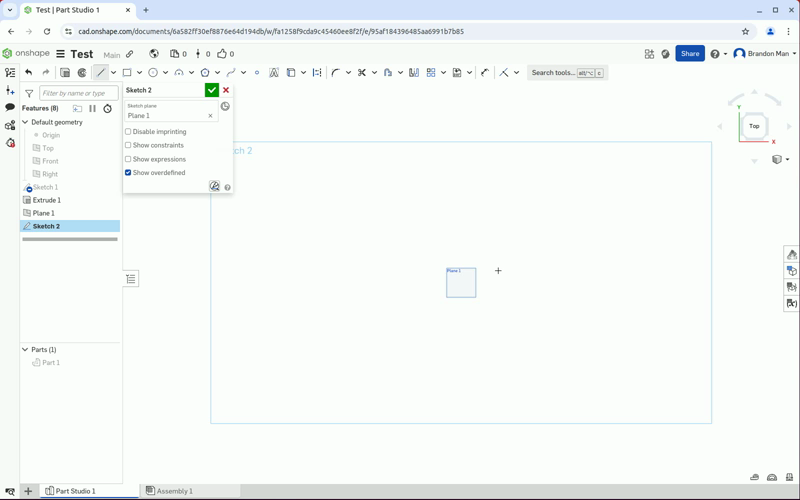
mouse_move(573, 244)
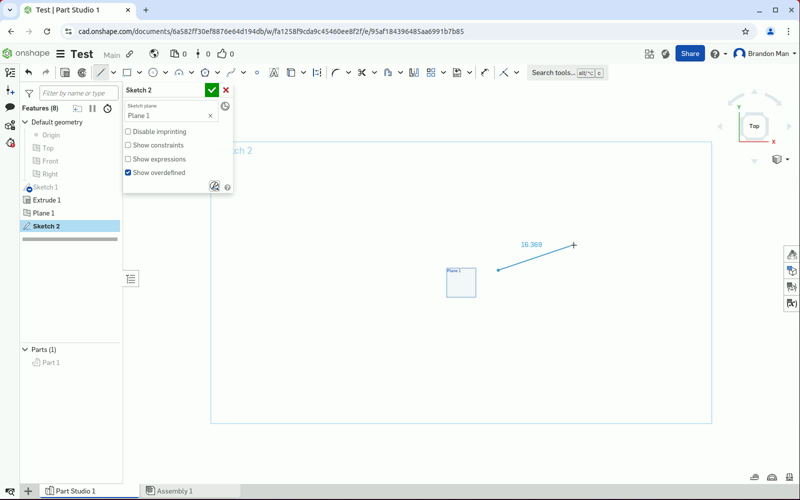
click(573, 244)
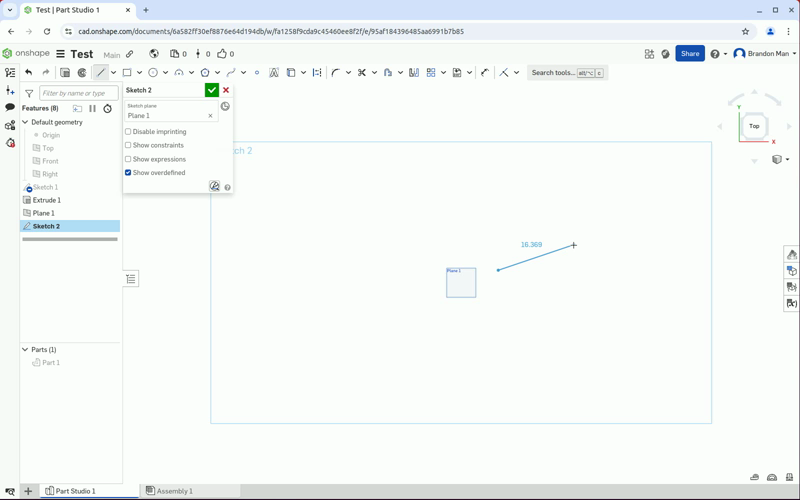
key_up(shift)
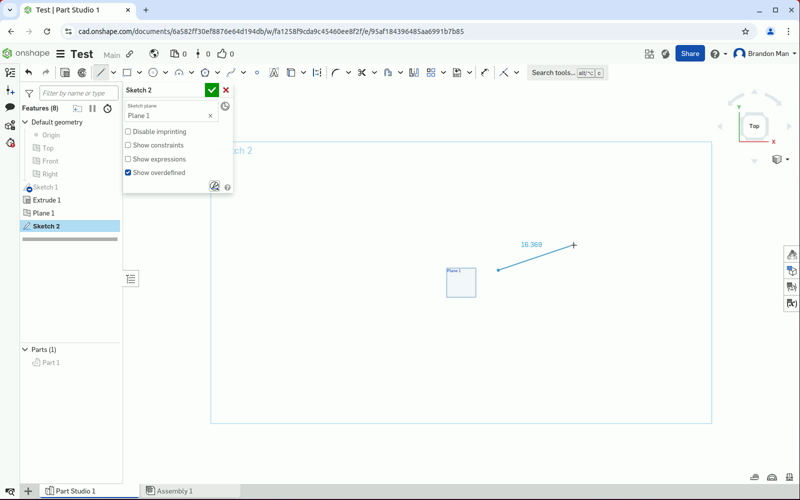
key_down(shift)
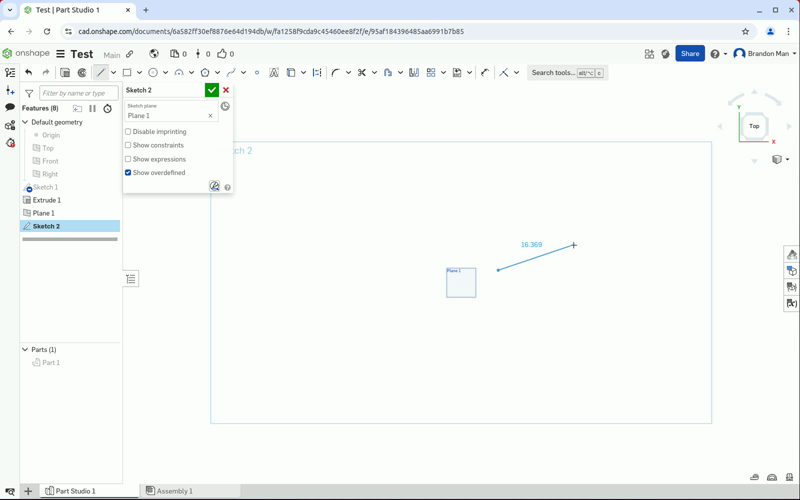
mouse_move(589, 244)
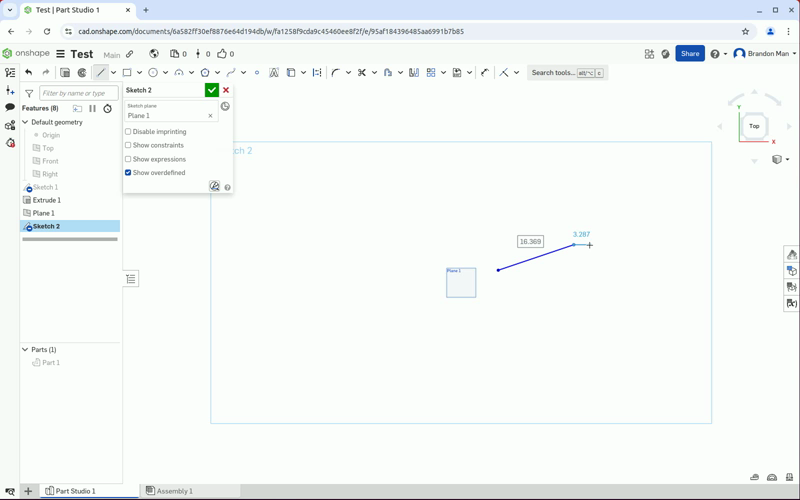
mouse_move(573, 207)
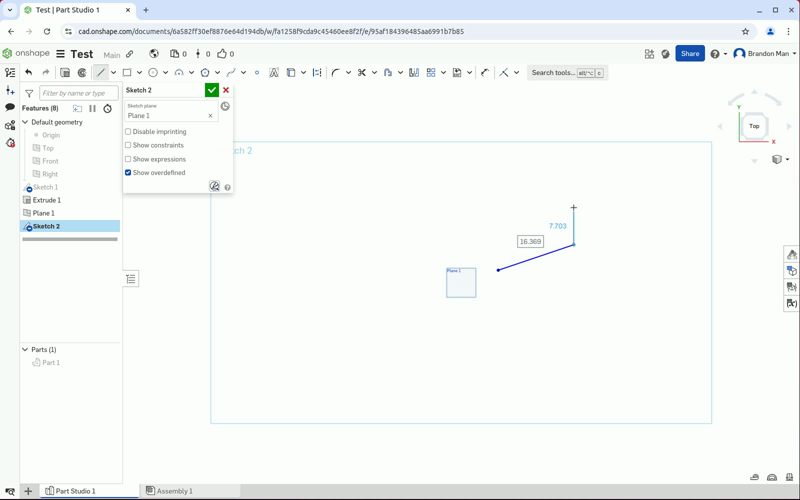
click(573, 207)
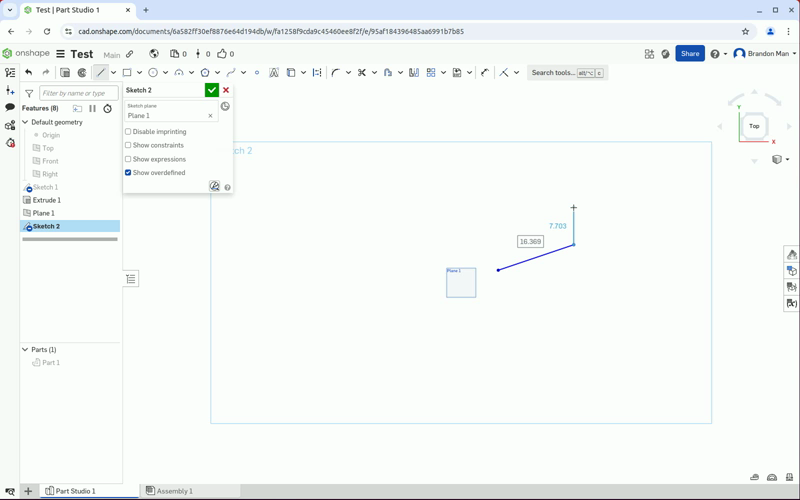
key_up(shift)
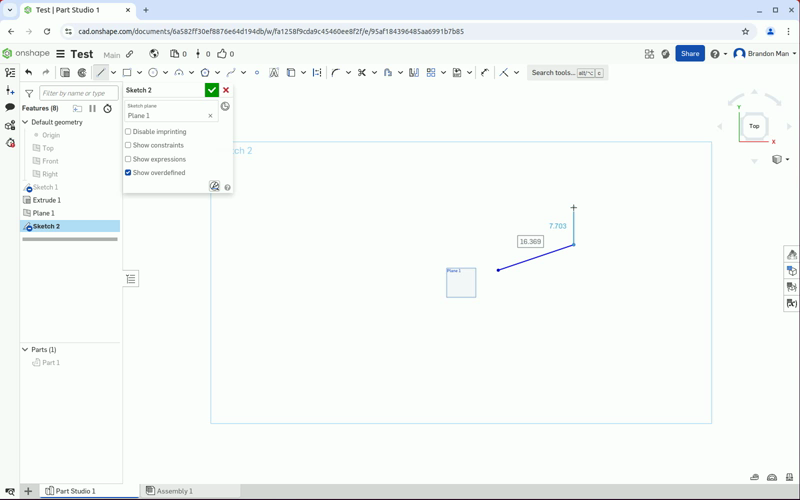
key_down(shift)
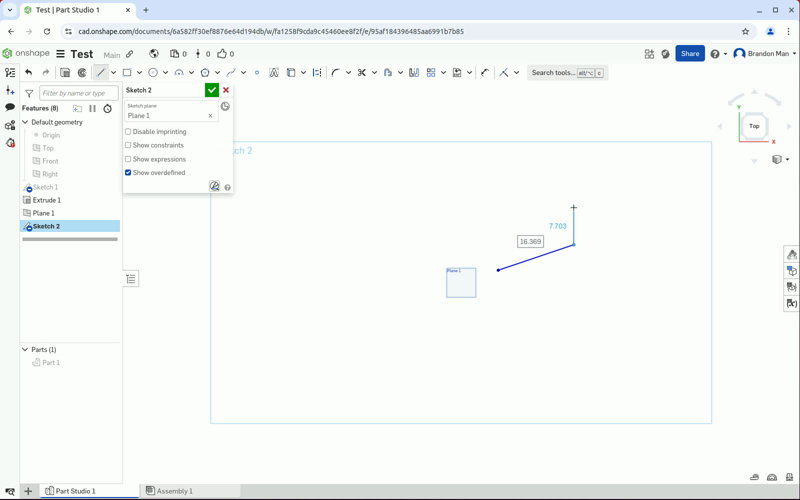
mouse_move(498, 207)
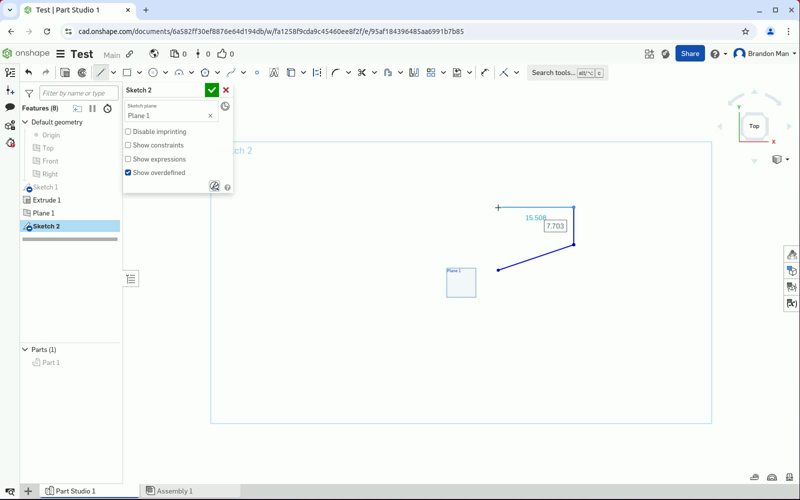
click(498, 207)
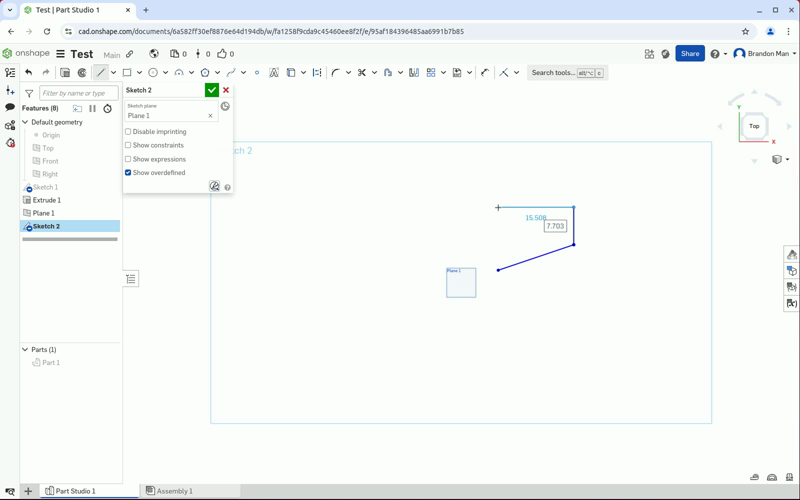
key_up(shift)
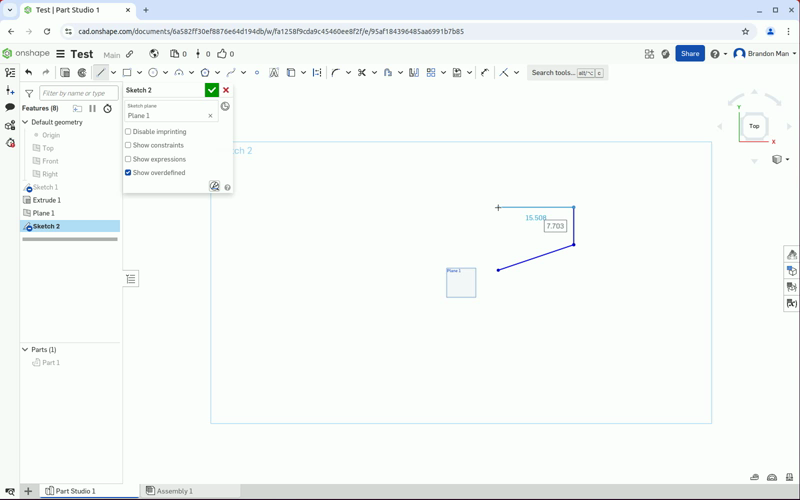
key_down(shift)
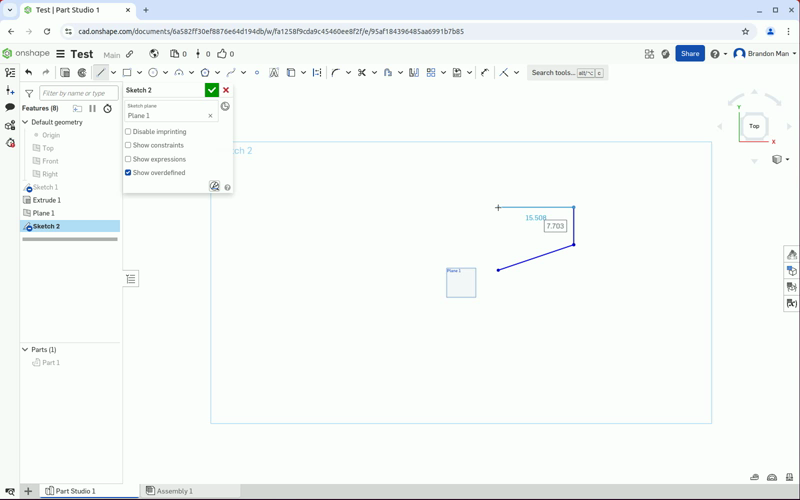
mouse_move(498, 270)
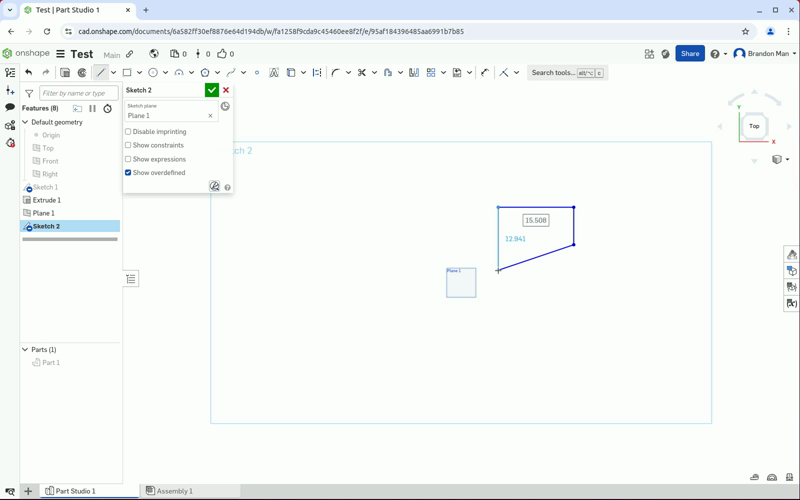
key_up(shift)
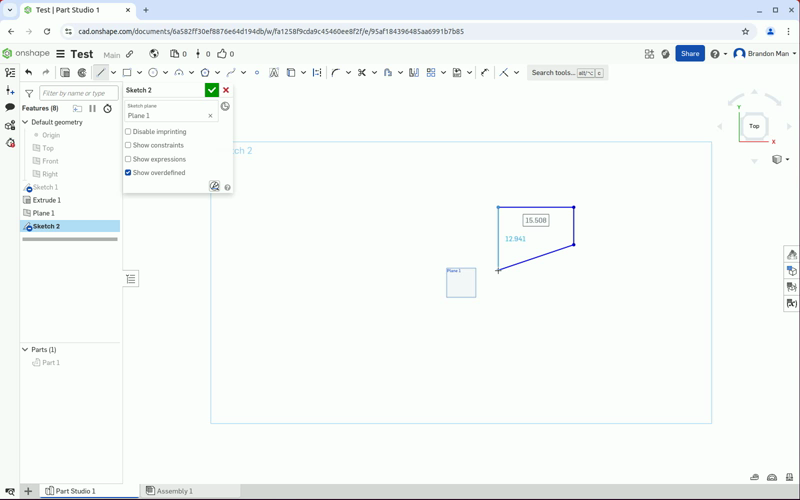
click(498, 270)
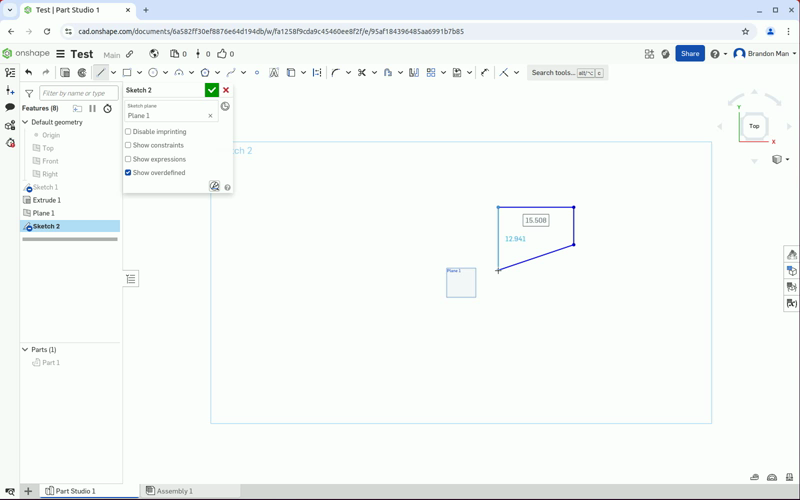
key(esc)
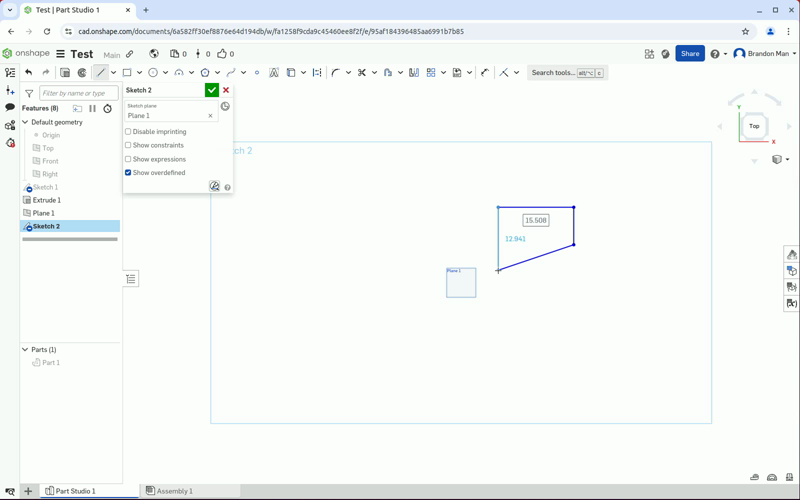
mouse_move(546, 217)
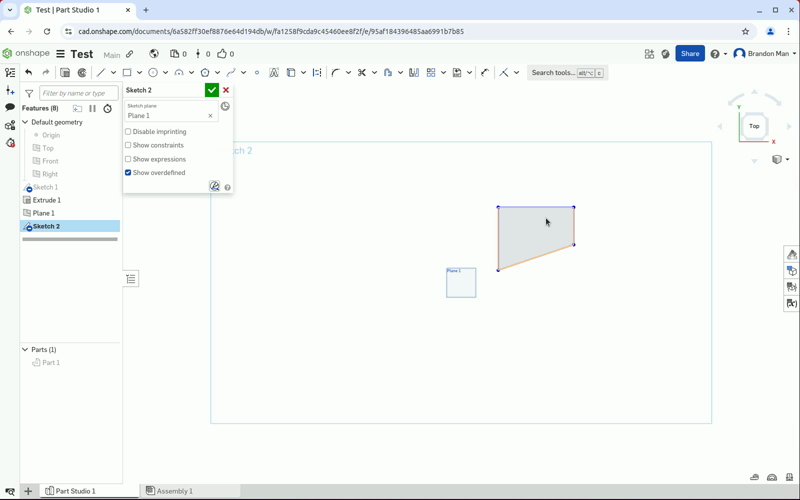
click(546, 217)
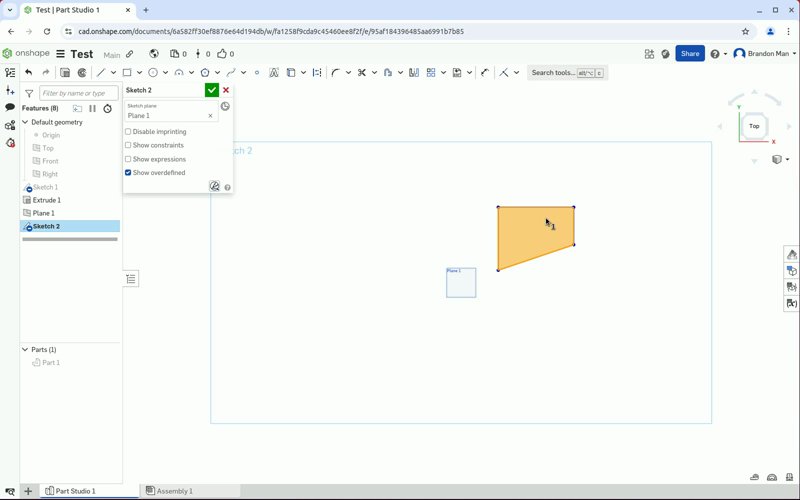
mouse_move(73, 352)
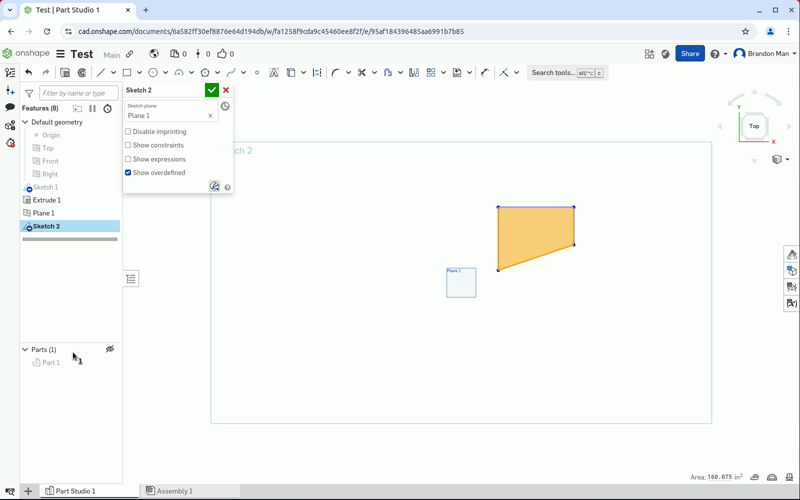
key(shift+y)
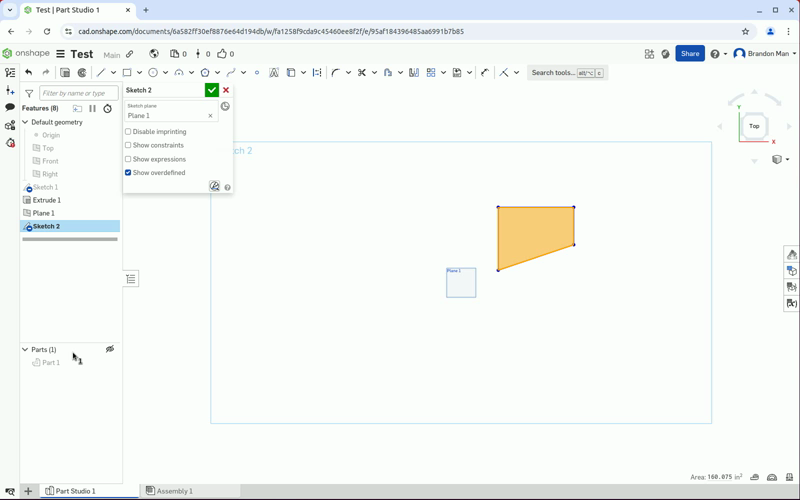
key(shift+e)
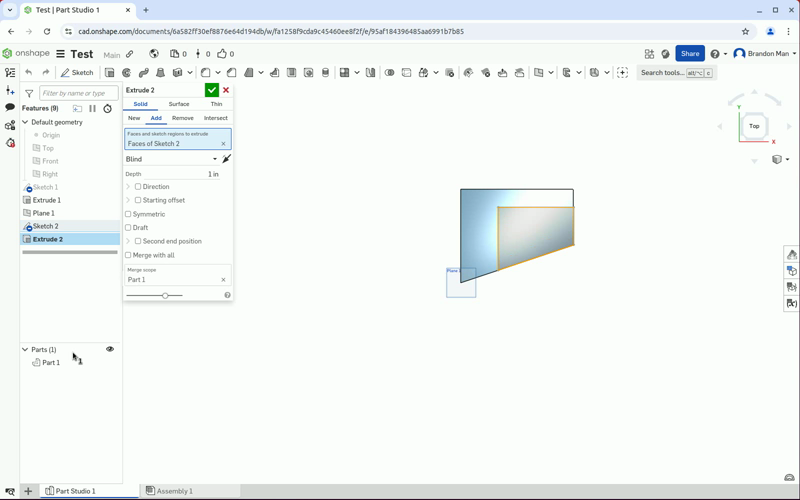
mouse_move(143, 106)
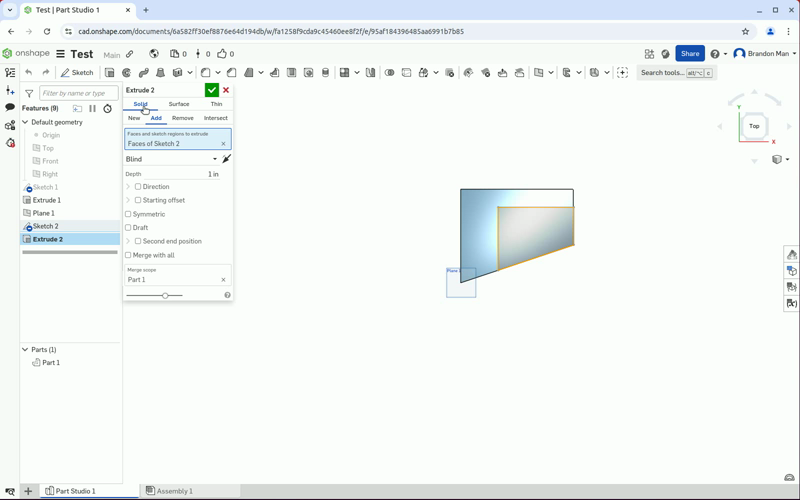
click(143, 106)
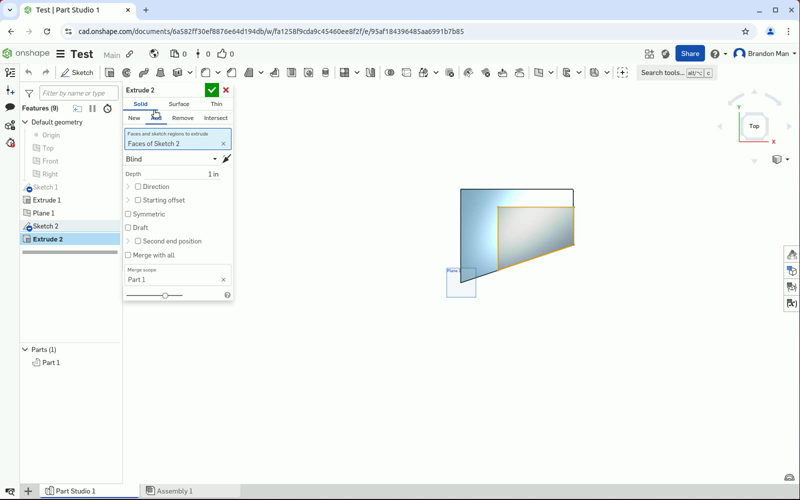
mouse_move(186, 120)
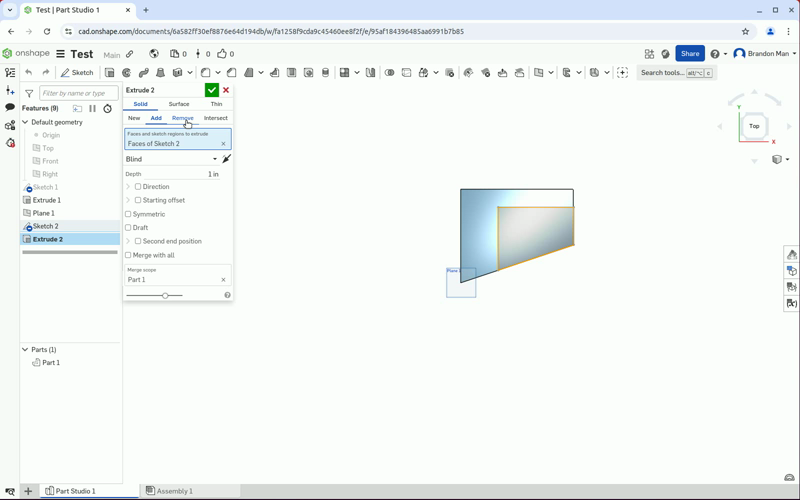
click(186, 120)
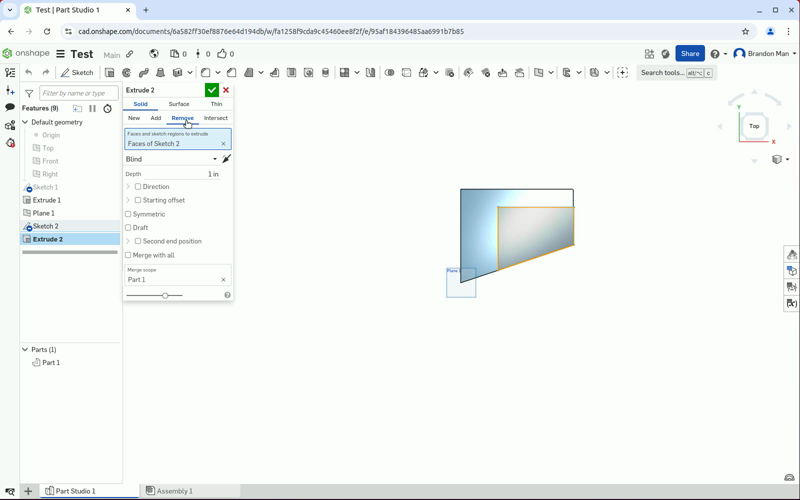
key(tab, 4)
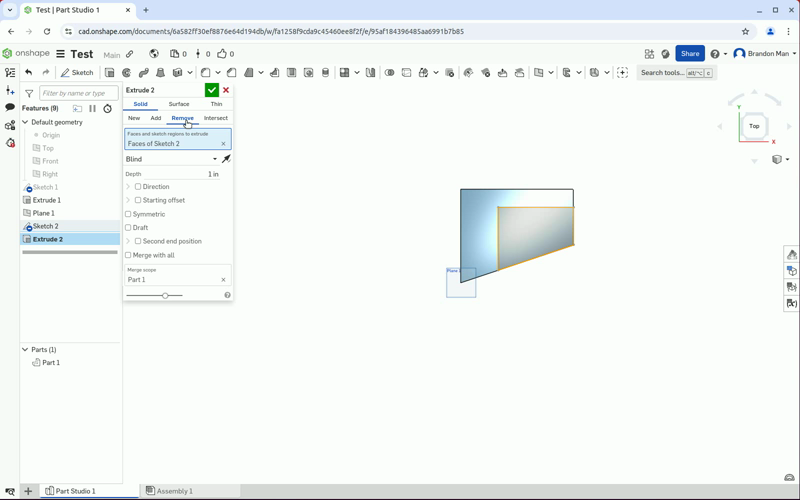
text(11.554)
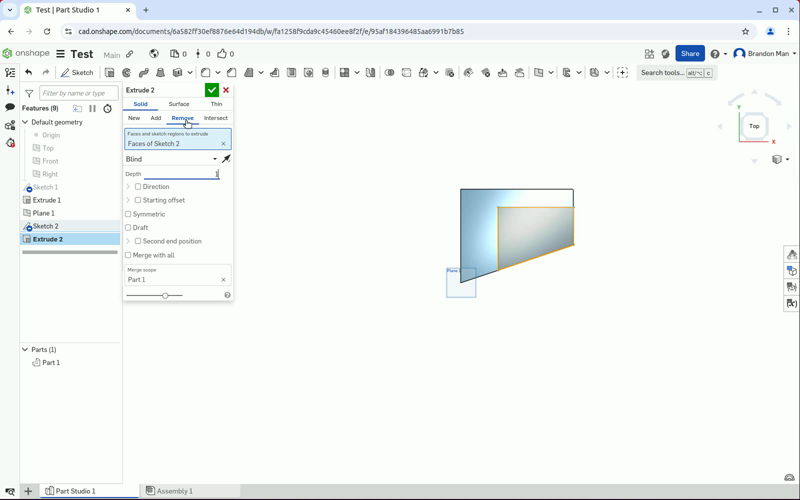
key(tab, 6)
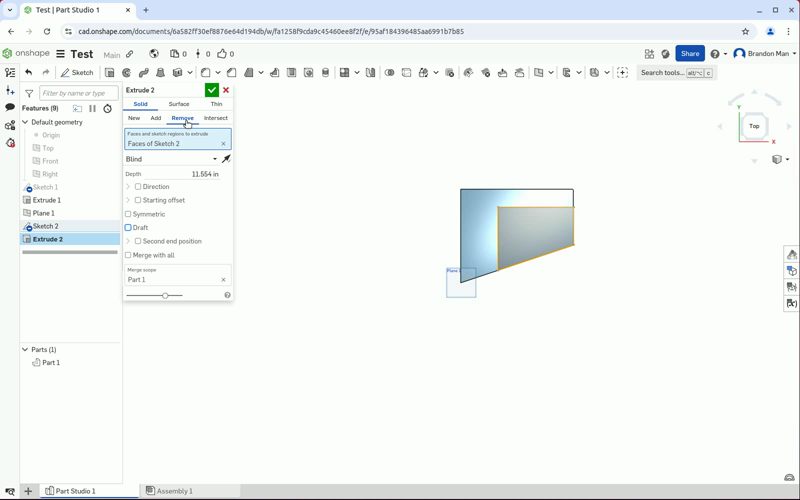
key(space)
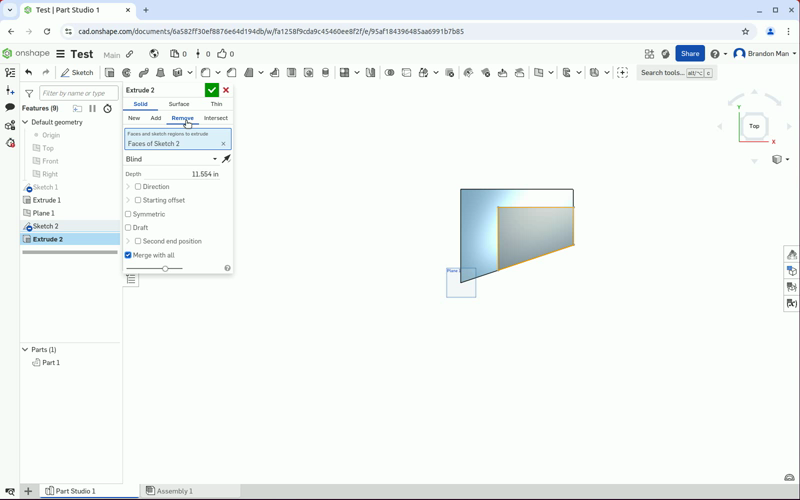
key(enter)
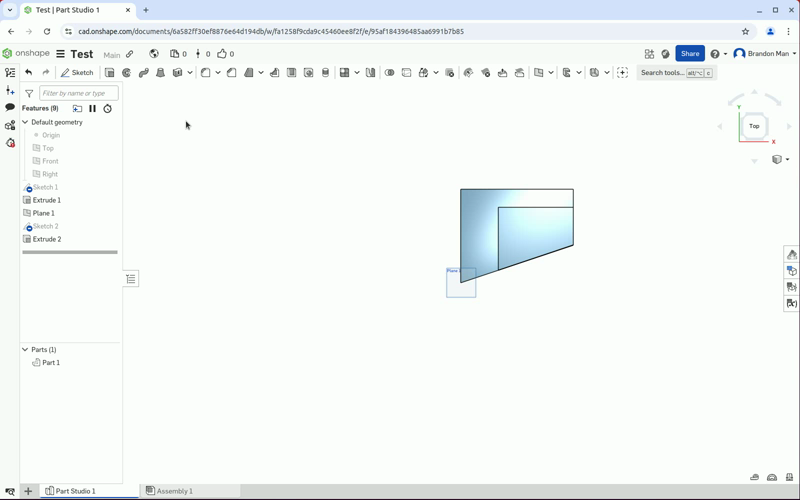
key(shift+h)
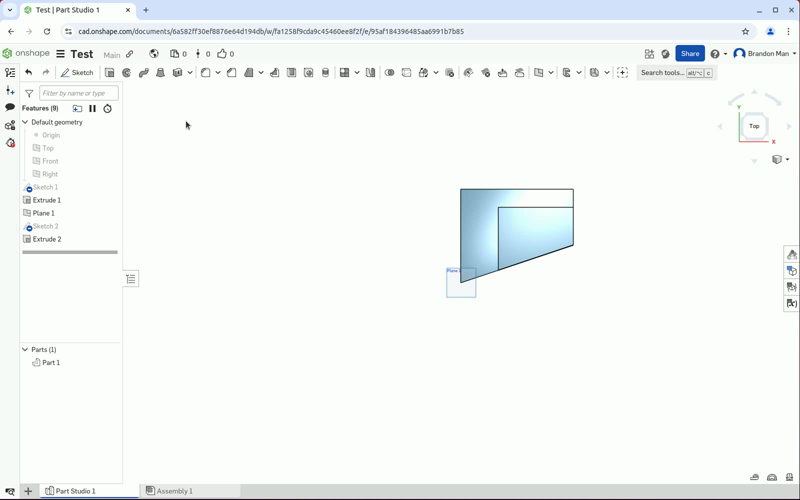
key(shift+h)
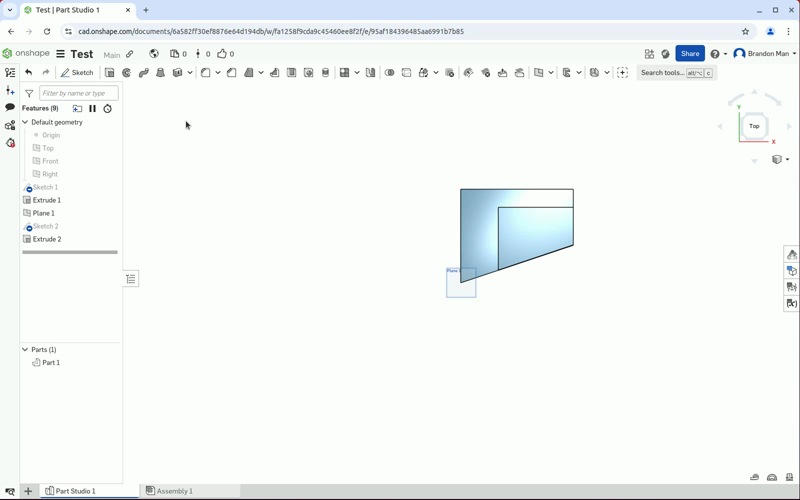
key(shift+7)
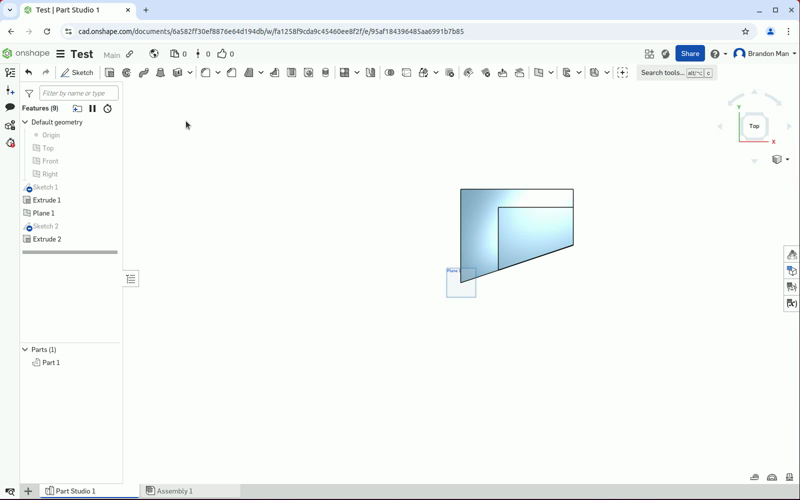
key(up, 3)
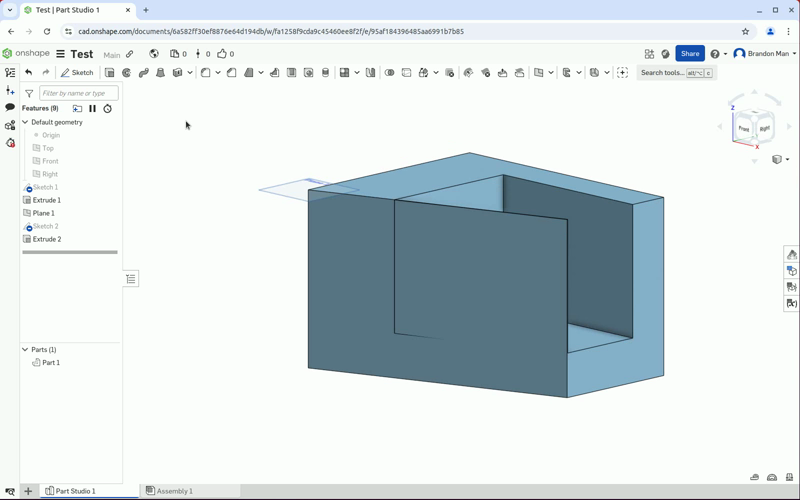
key(left, 3)
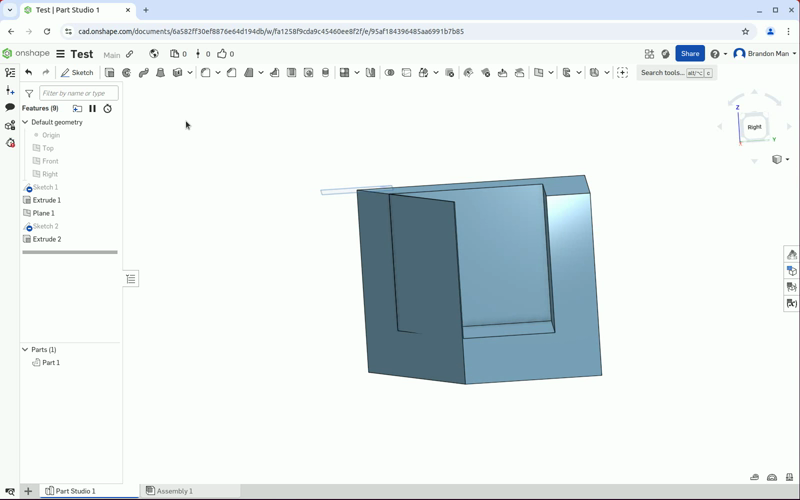
key(right, 3)
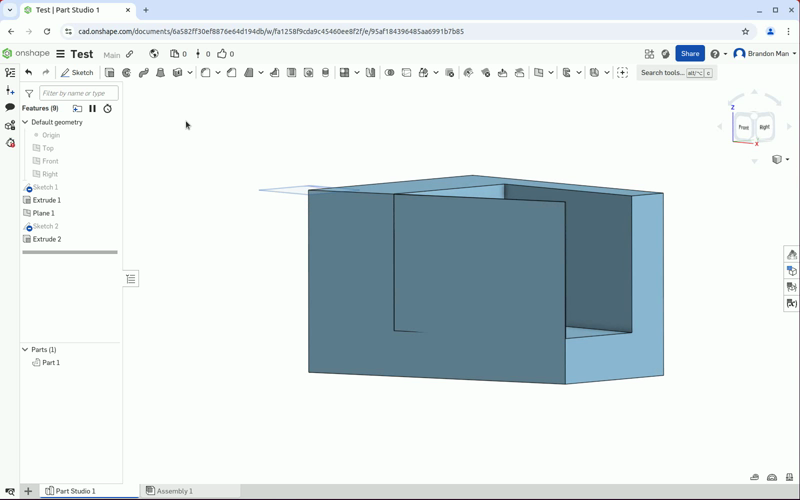
key(down, 3)
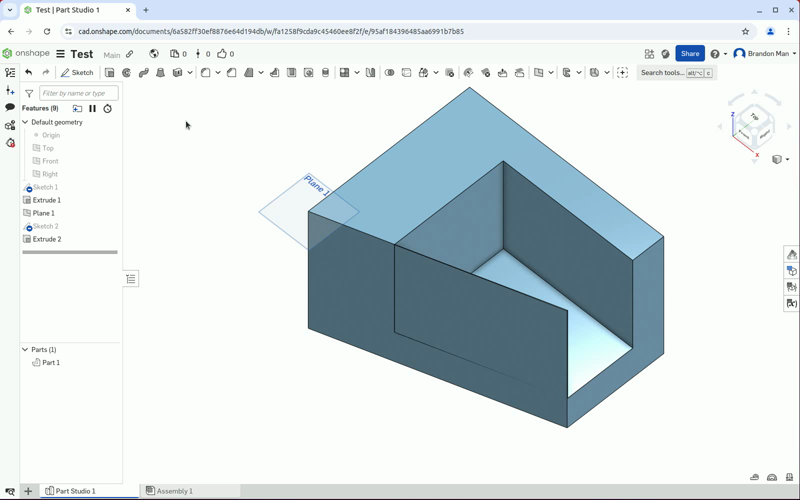
mouse_move(73, 189)
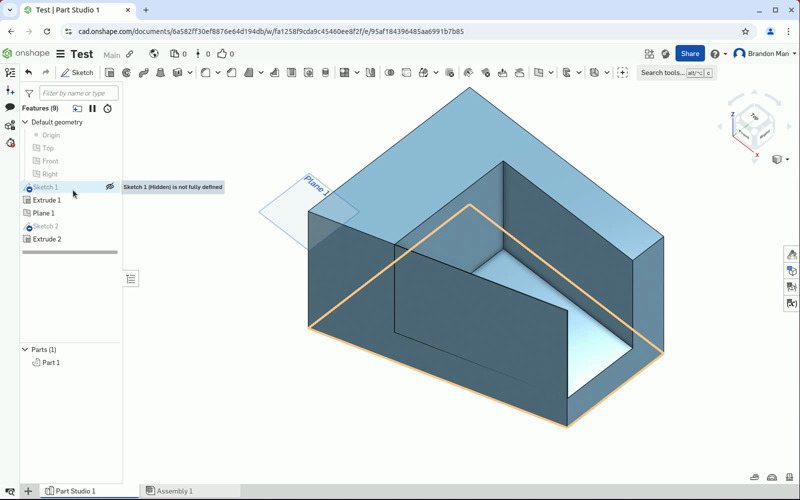
click(73, 189)